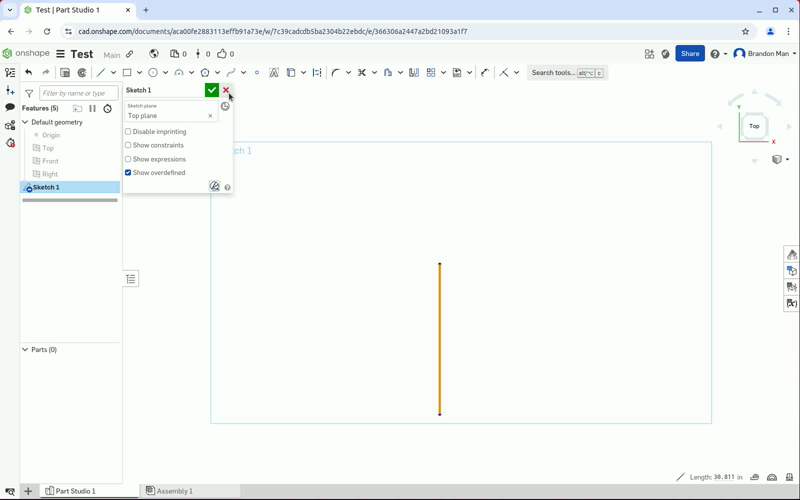
key(shift+h)
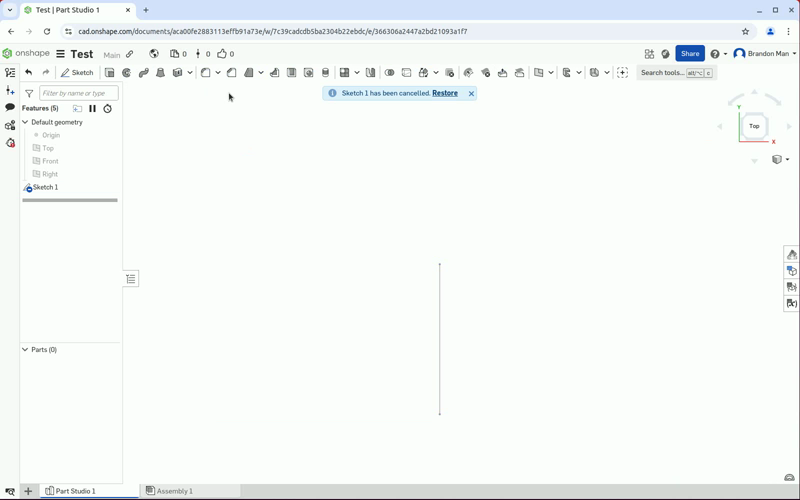
key(shift+s)
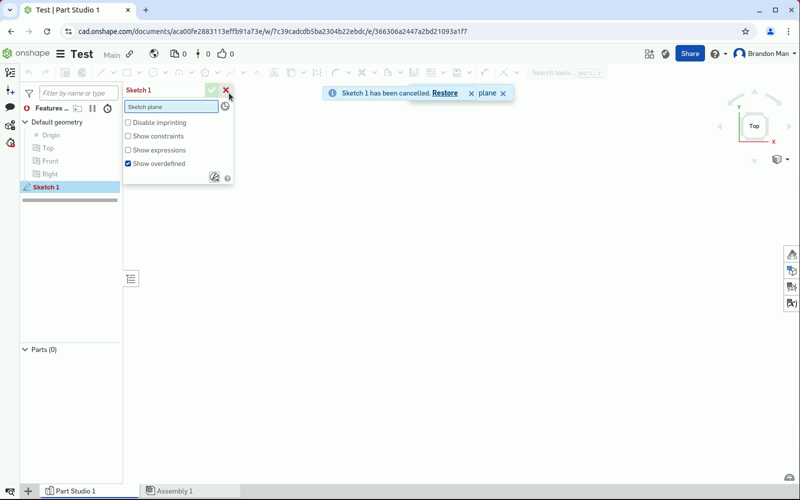
mouse_move(73, 150)
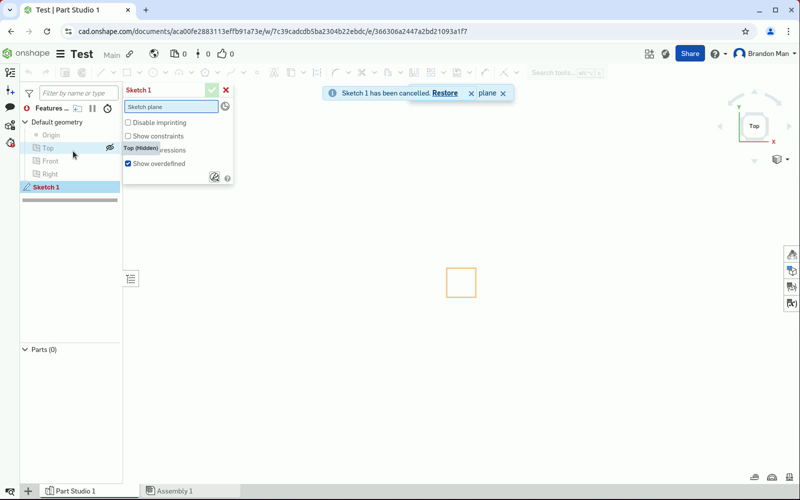
click(73, 150)
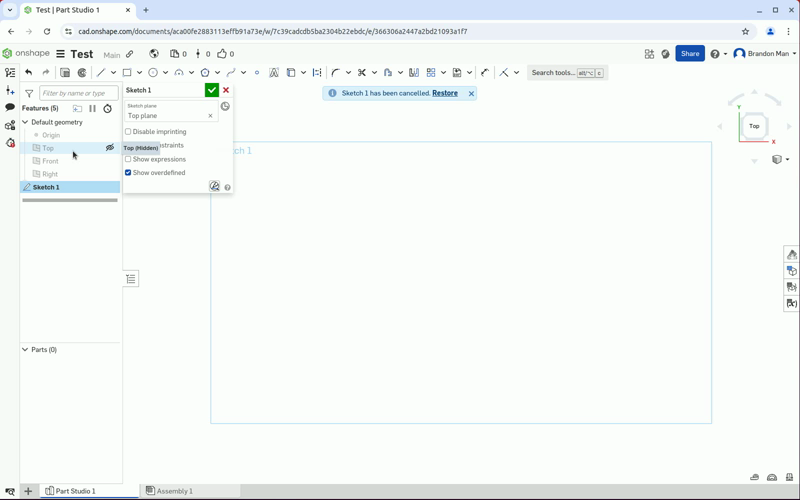
mouse_move(73, 352)
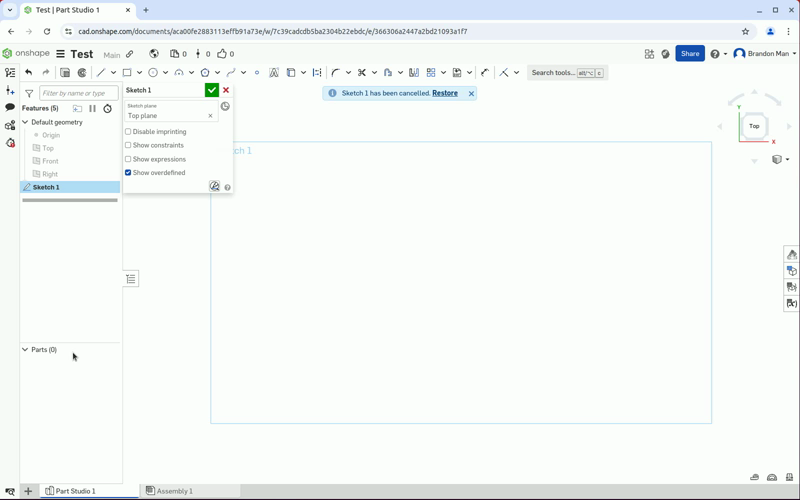
key(y)
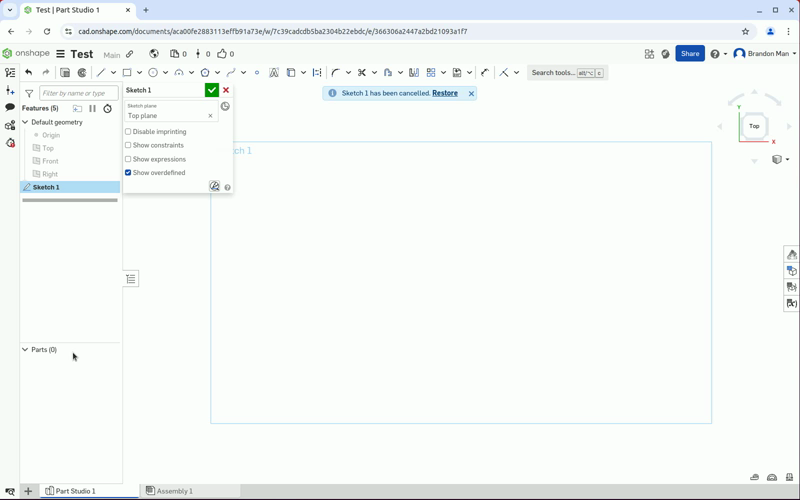
key(l)
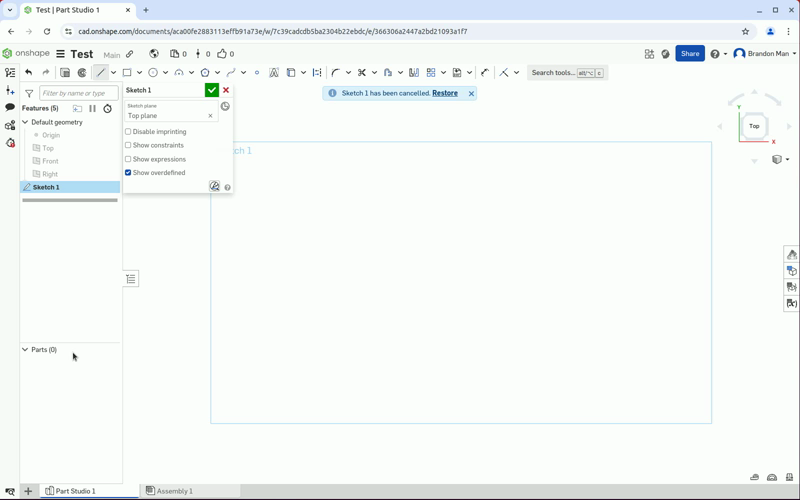
key_down(shift)
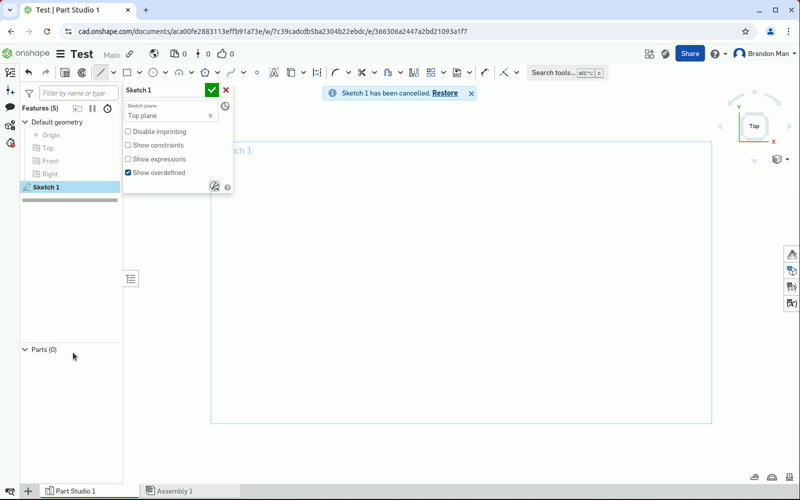
mouse_move(424, 324)
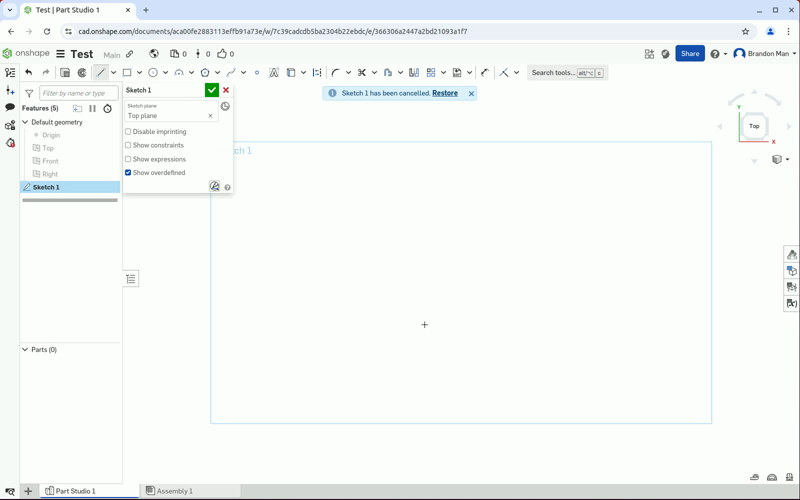
click(424, 324)
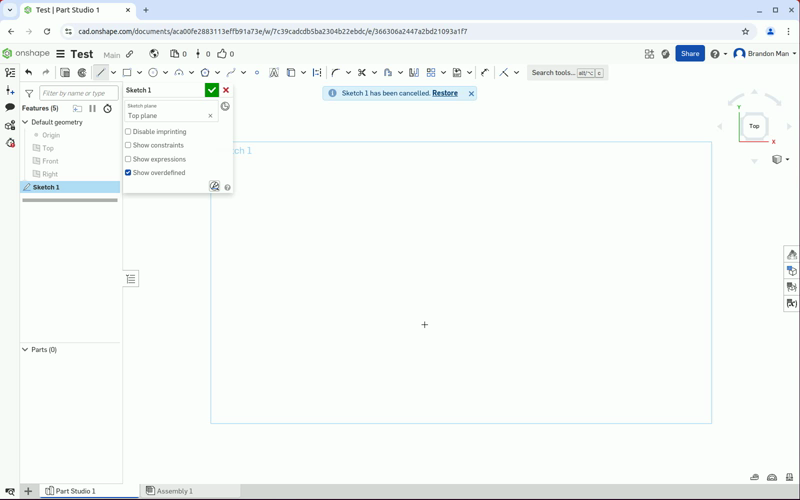
key_up(shift)
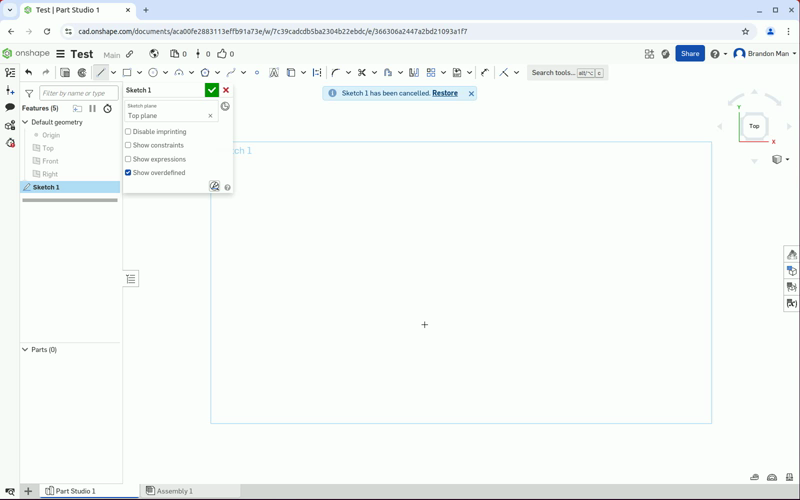
key_down(shift)
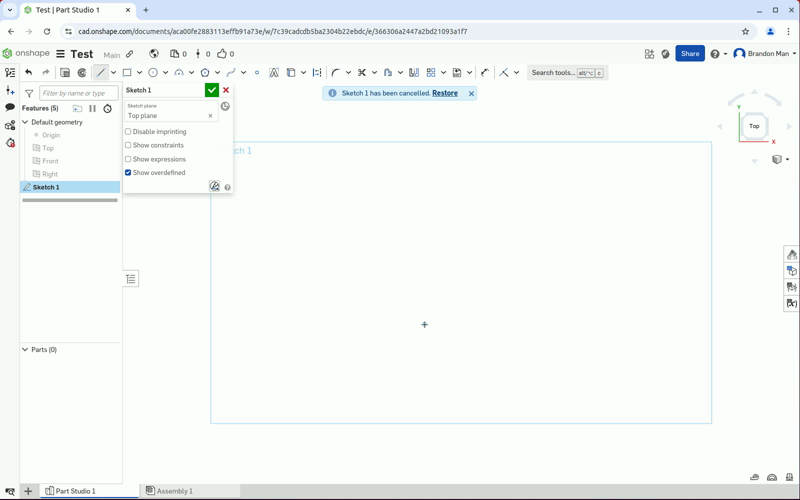
mouse_move(454, 324)
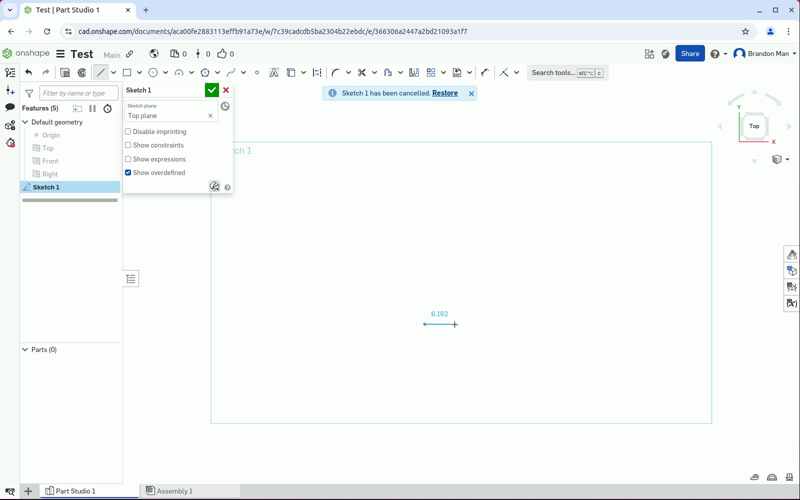
mouse_move(459, 324)
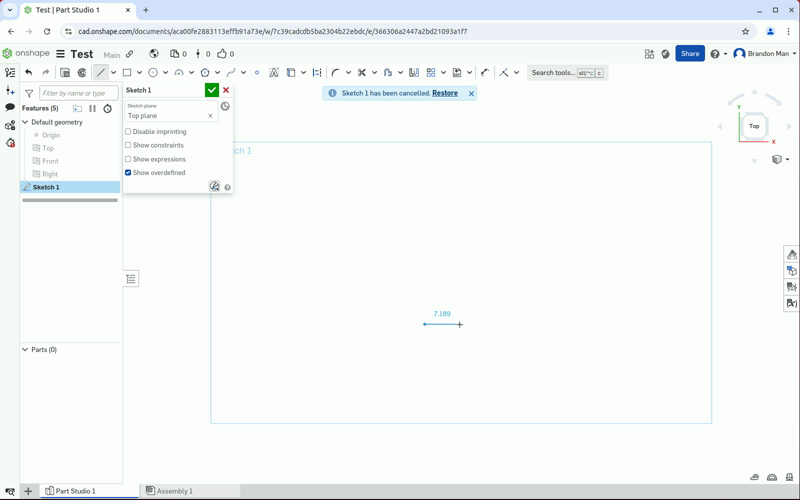
click(459, 324)
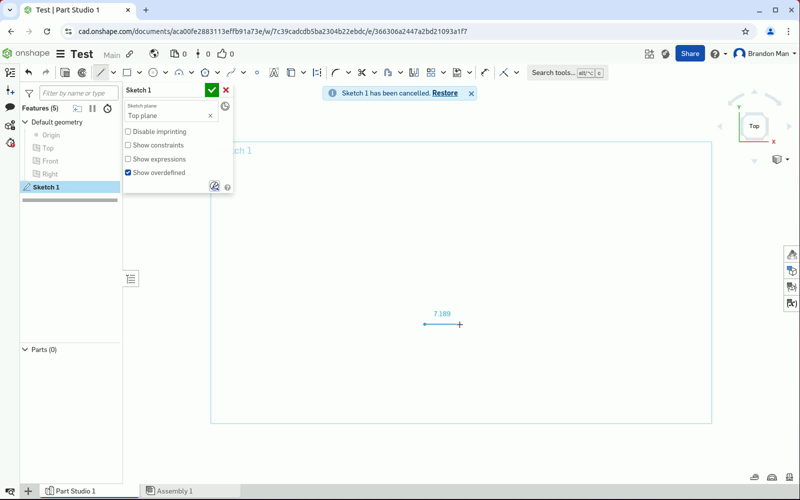
key_up(shift)
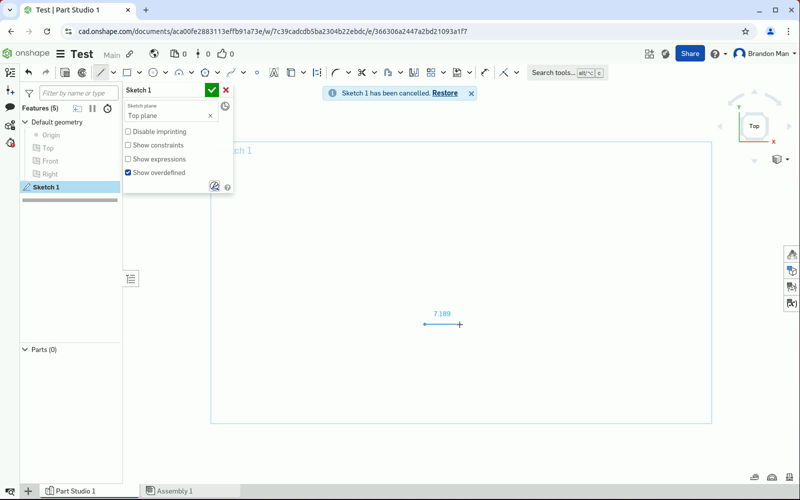
key_down(shift)
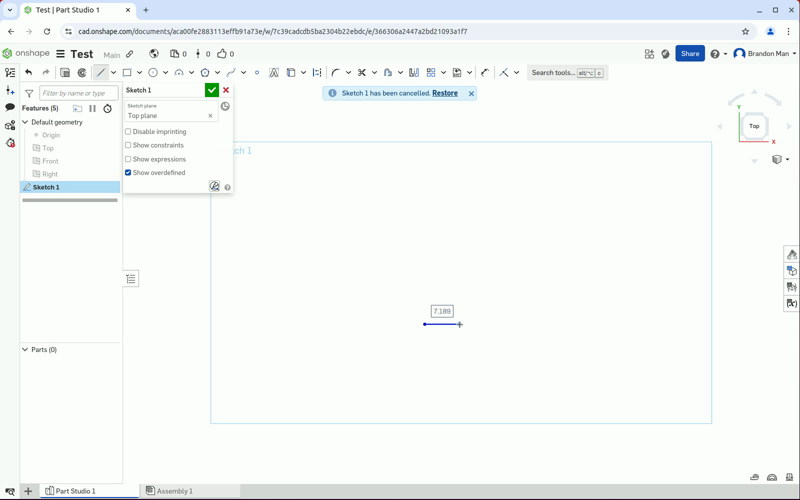
mouse_move(489, 324)
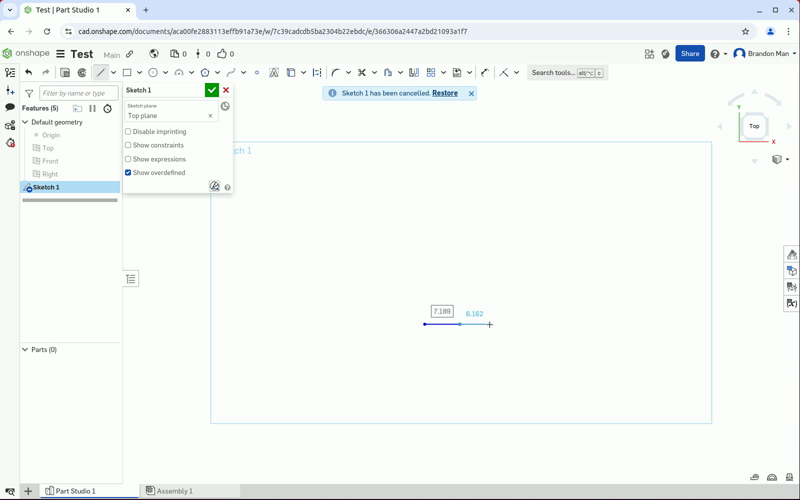
mouse_move(459, 377)
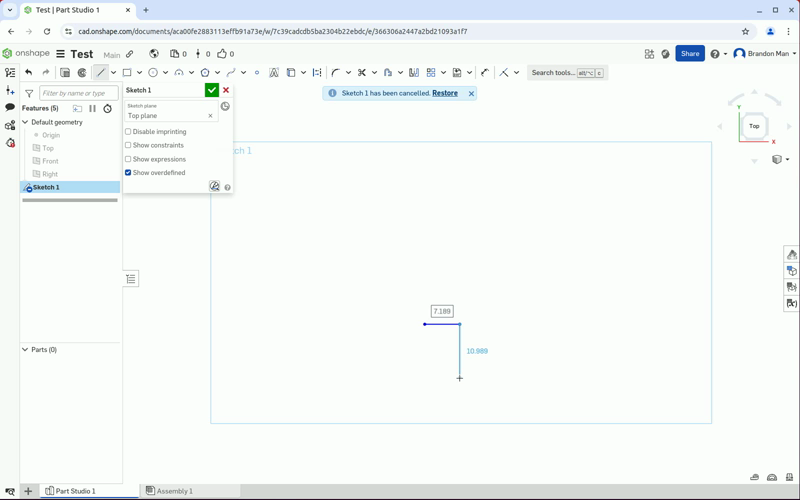
click(459, 377)
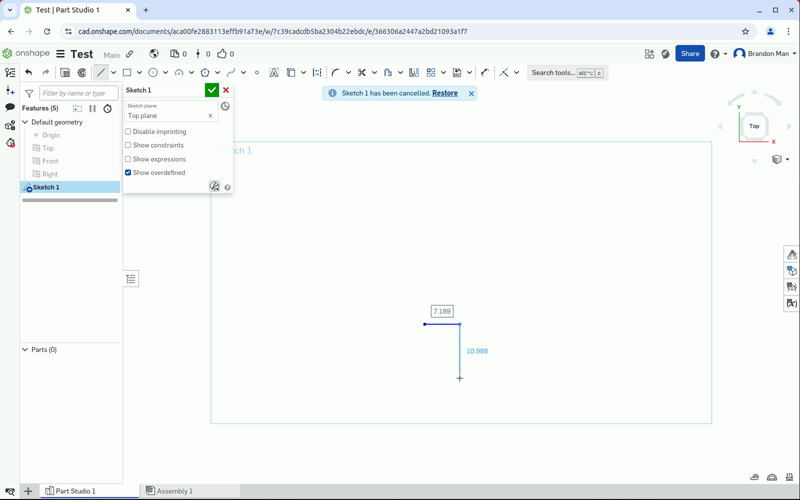
key_up(shift)
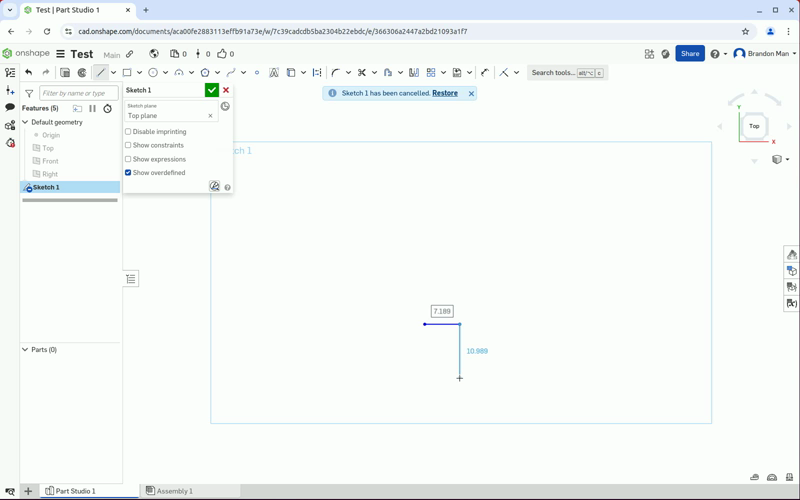
key(esc)
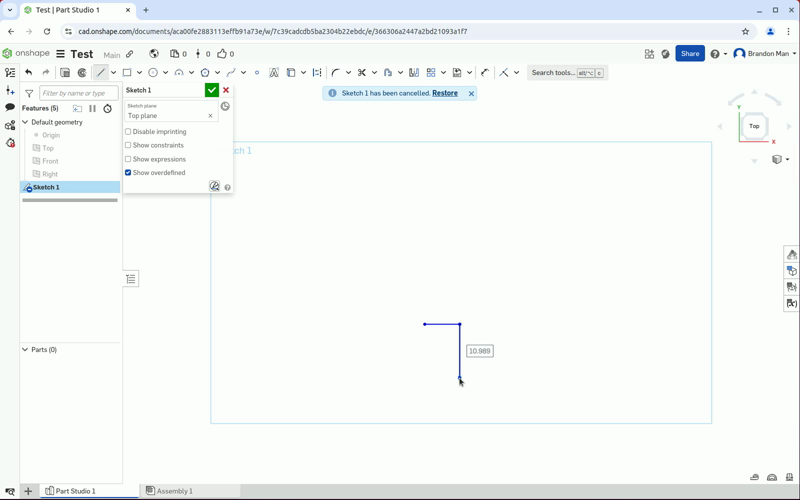
key(a)
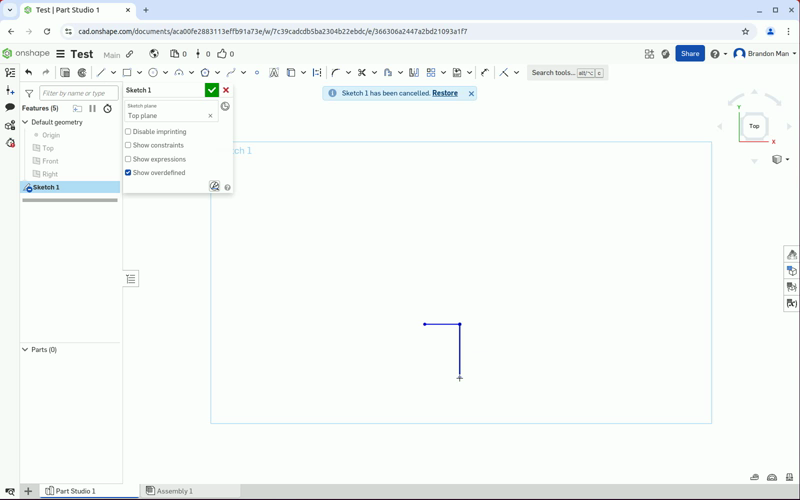
mouse_move(459, 377)
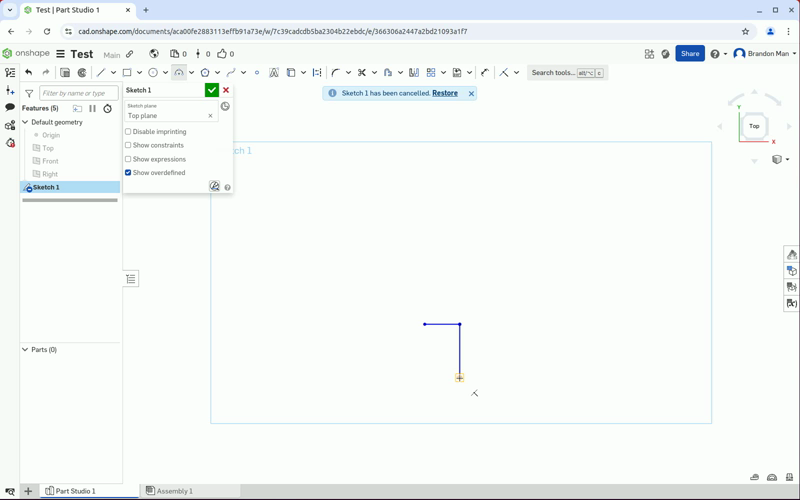
click(459, 377)
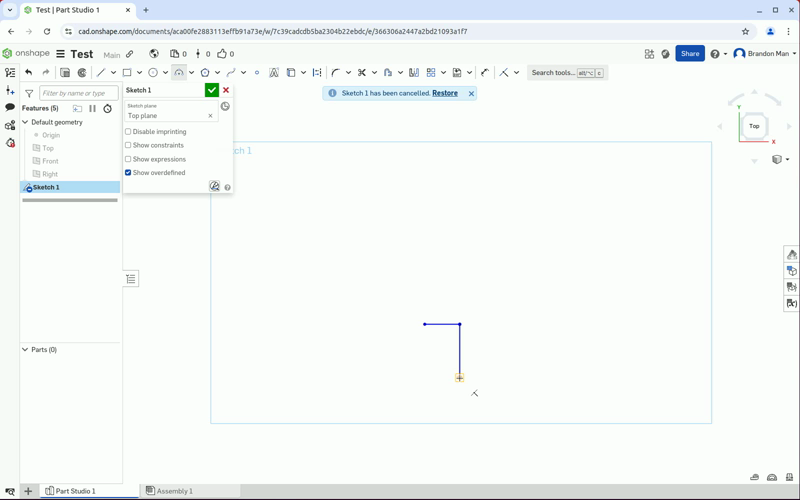
key_down(shift)
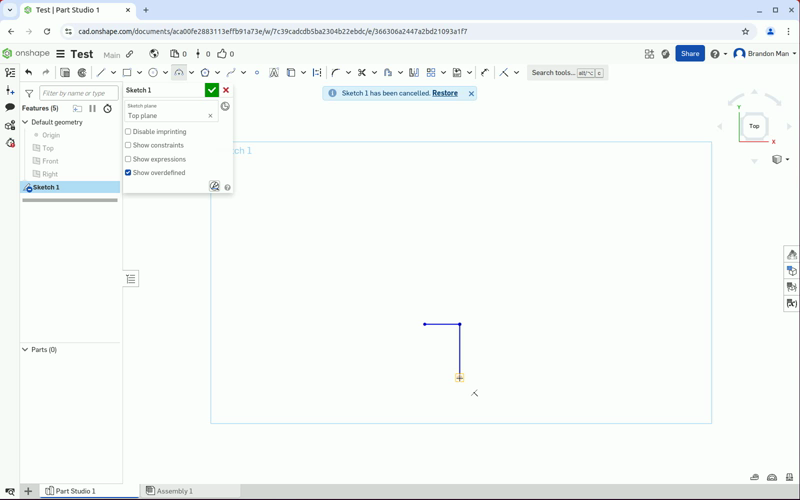
mouse_move(459, 189)
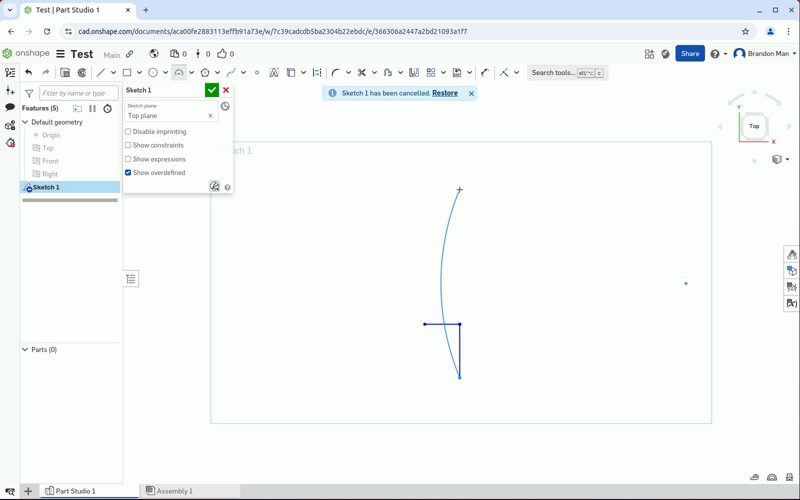
click(459, 189)
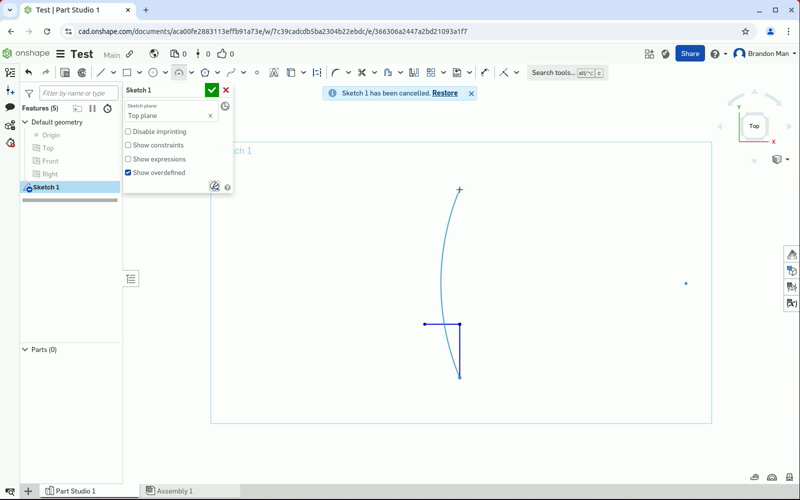
mouse_move(365, 283)
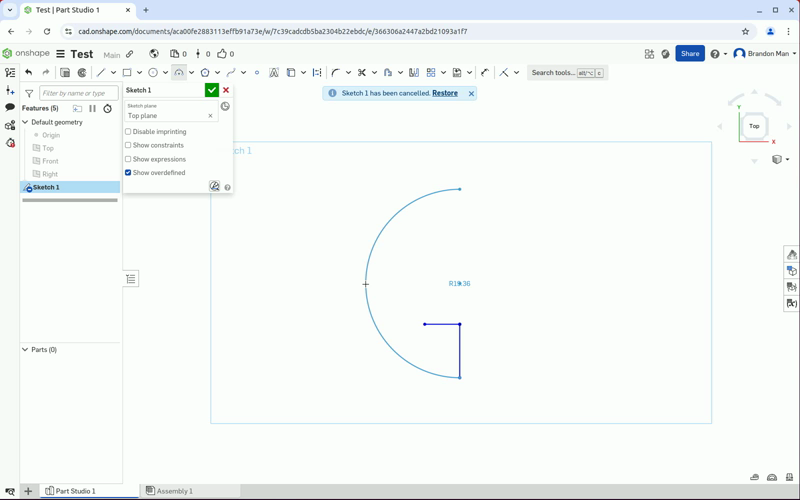
click(365, 283)
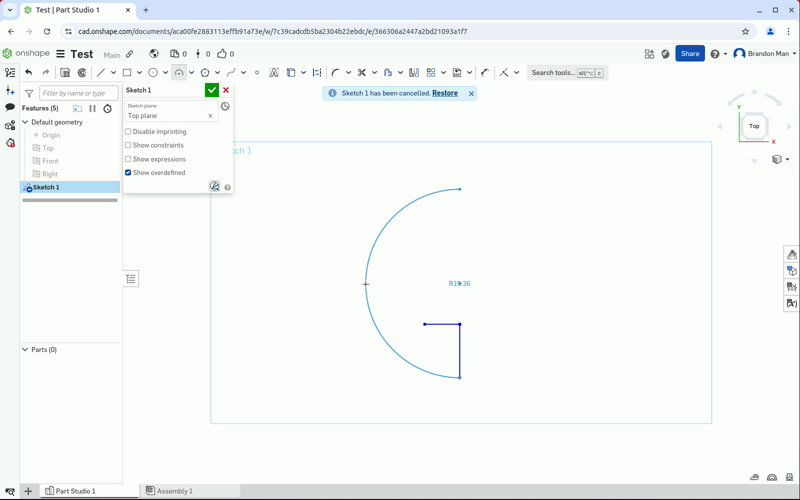
key_up(shift)
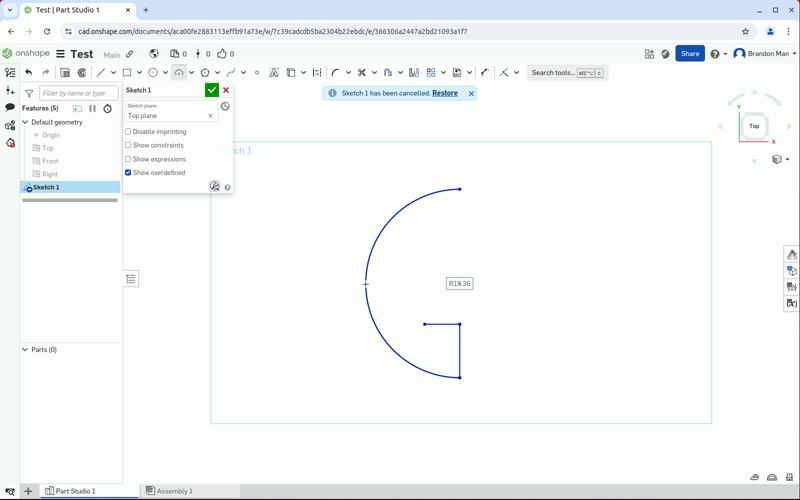
key(esc)
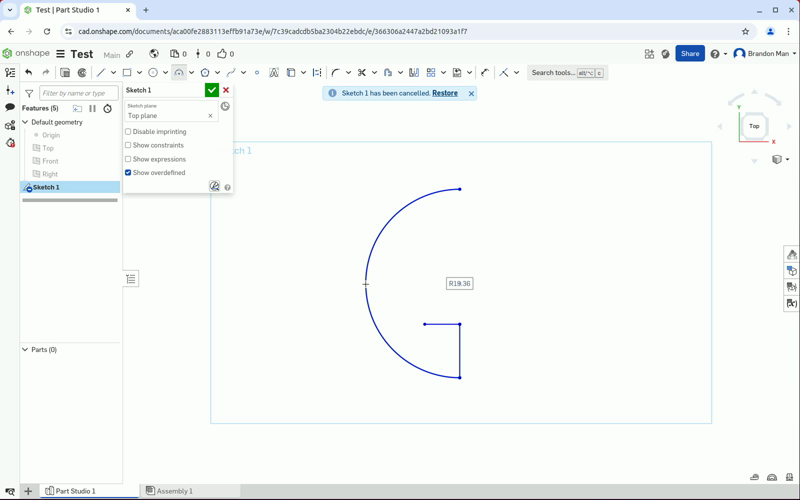
key(l)
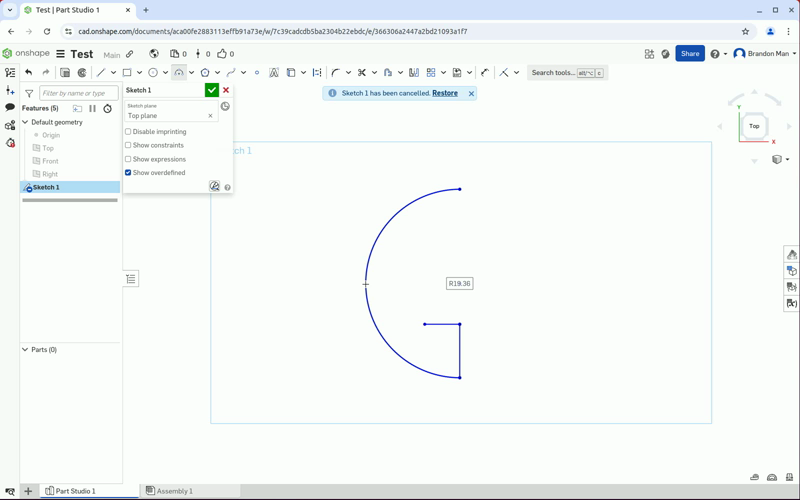
mouse_move(459, 189)
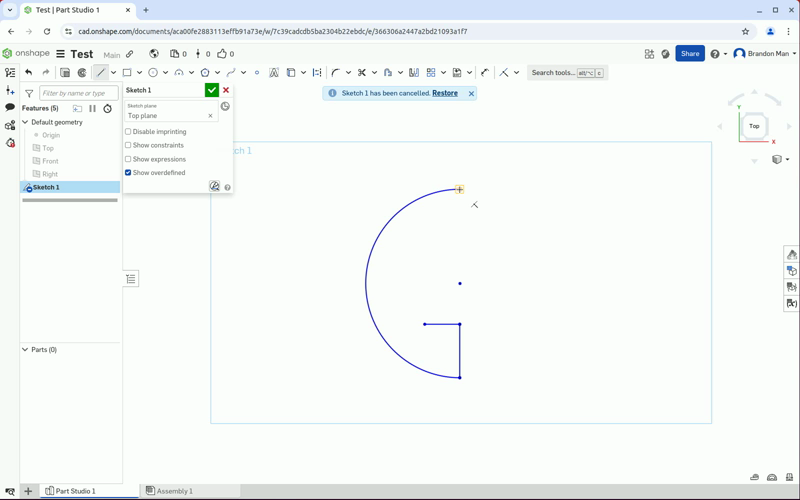
click(459, 189)
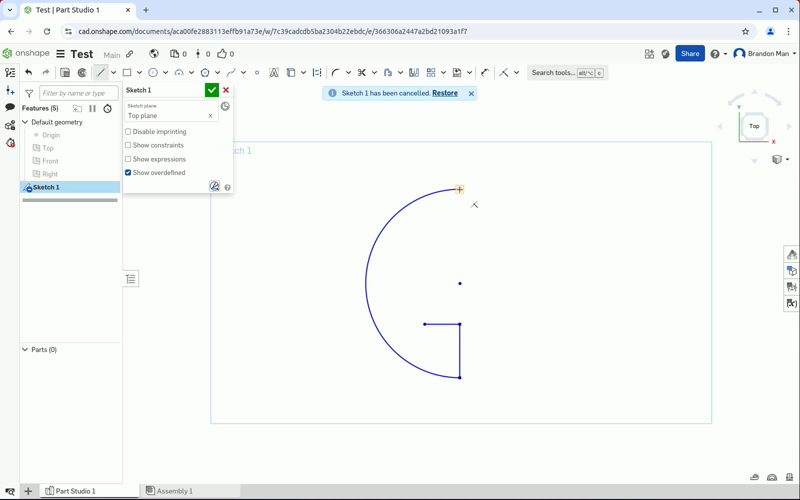
key_down(shift)
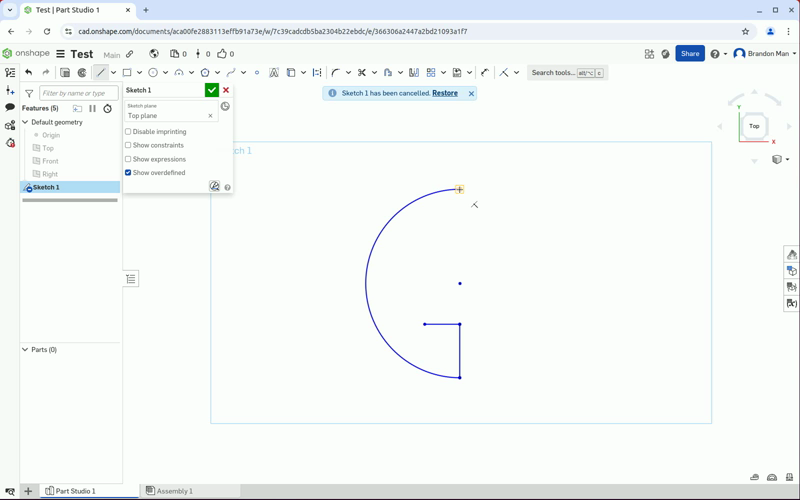
mouse_move(489, 189)
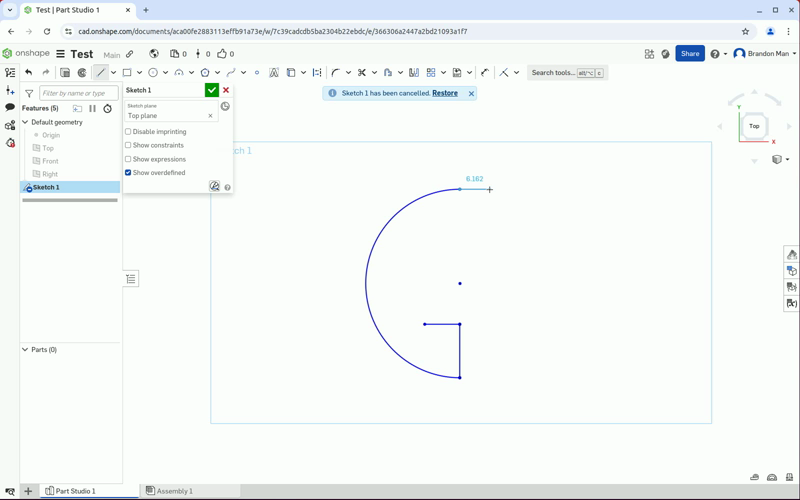
mouse_move(459, 243)
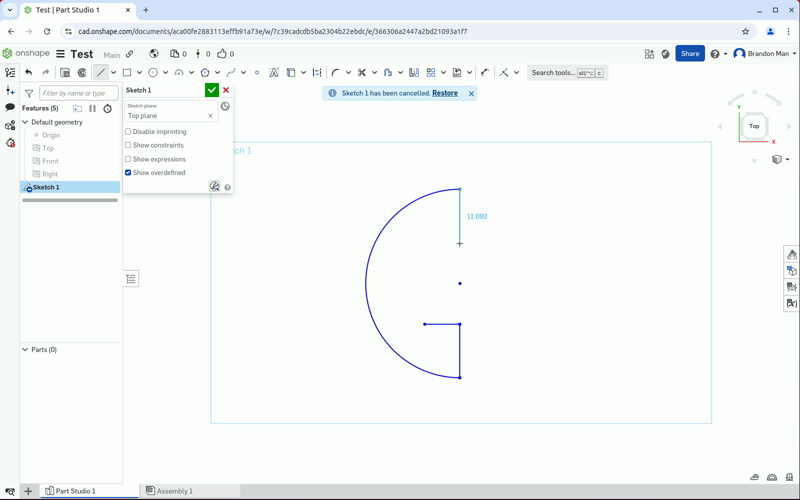
click(459, 243)
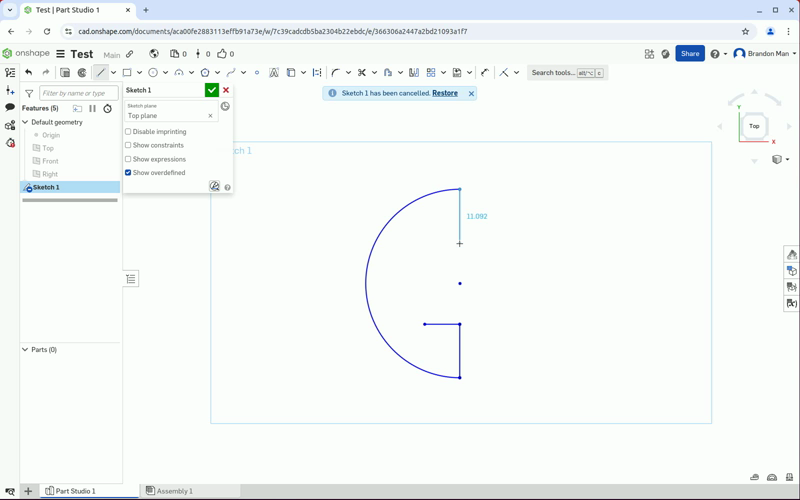
key_up(shift)
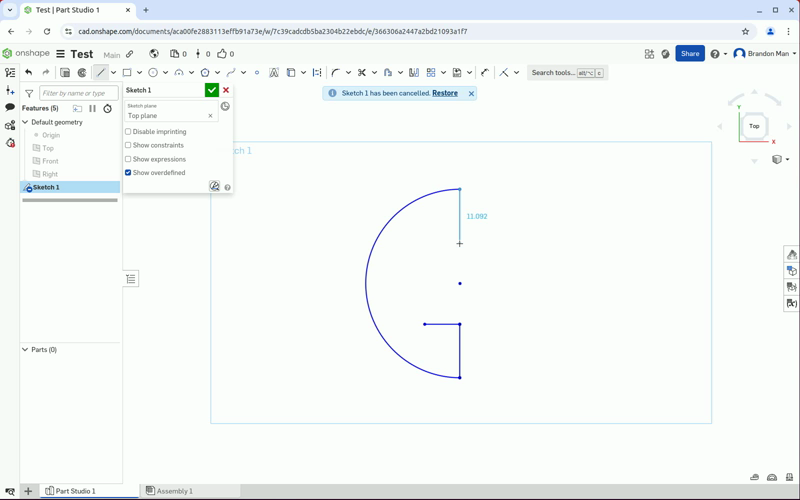
key_down(shift)
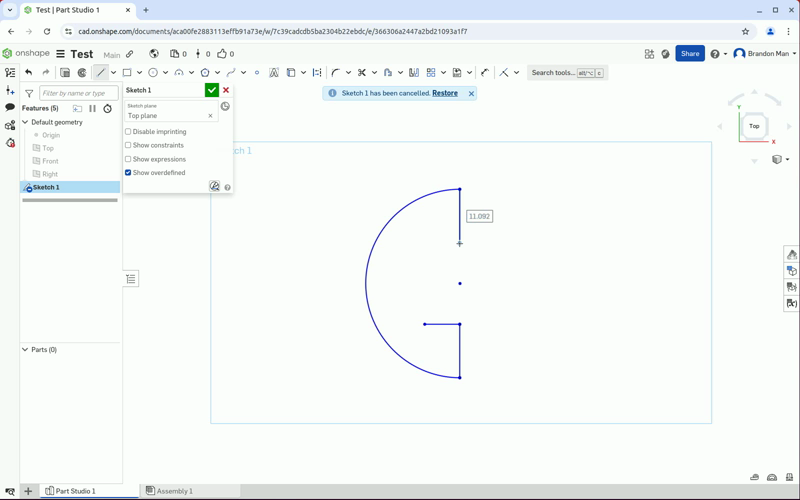
mouse_move(489, 243)
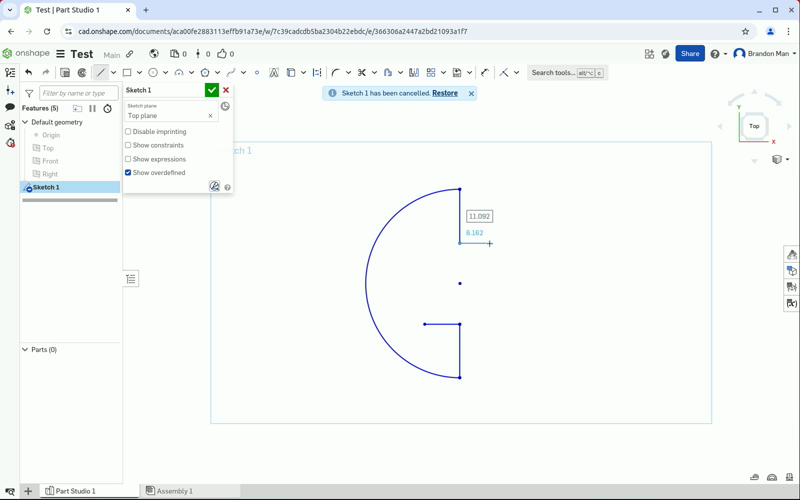
mouse_move(424, 243)
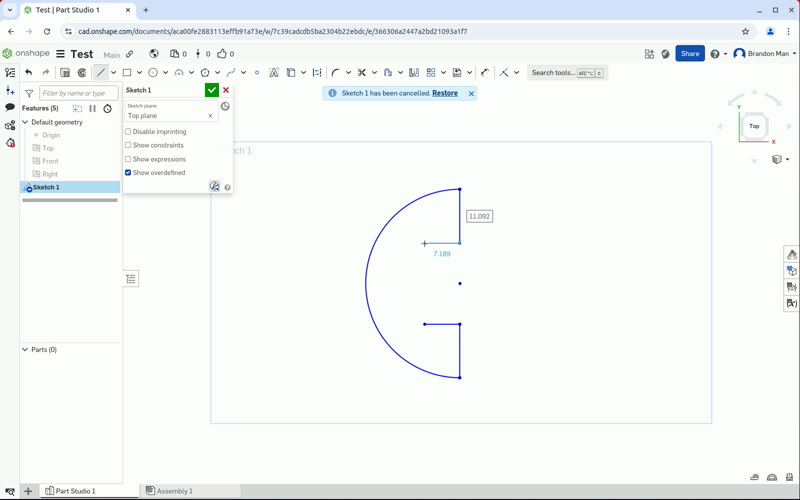
click(424, 243)
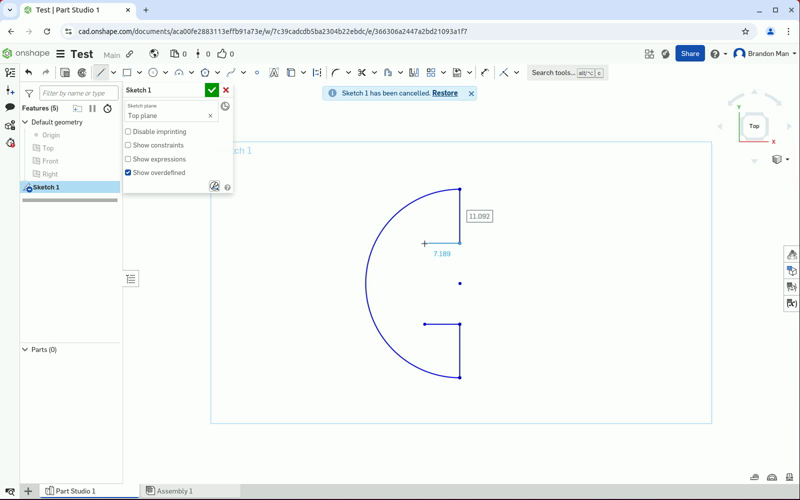
key_up(shift)
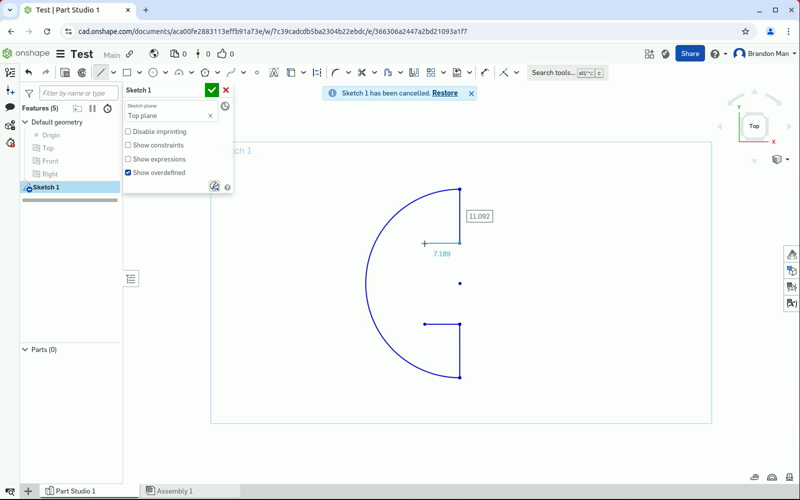
key(esc)
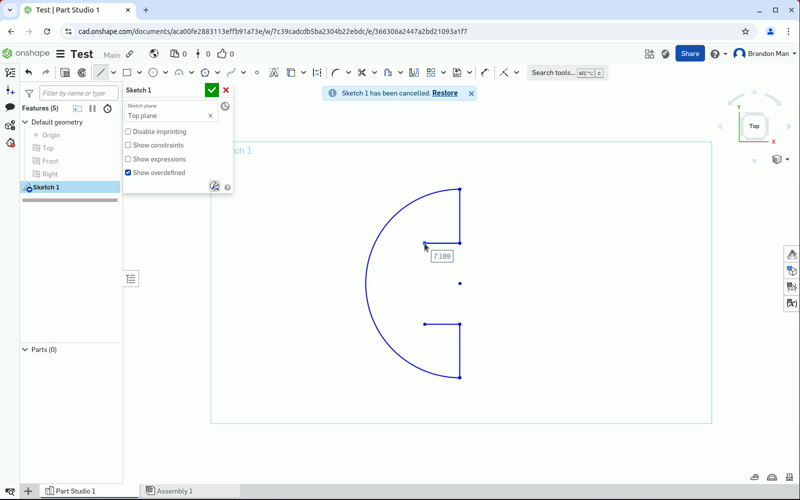
key(a)
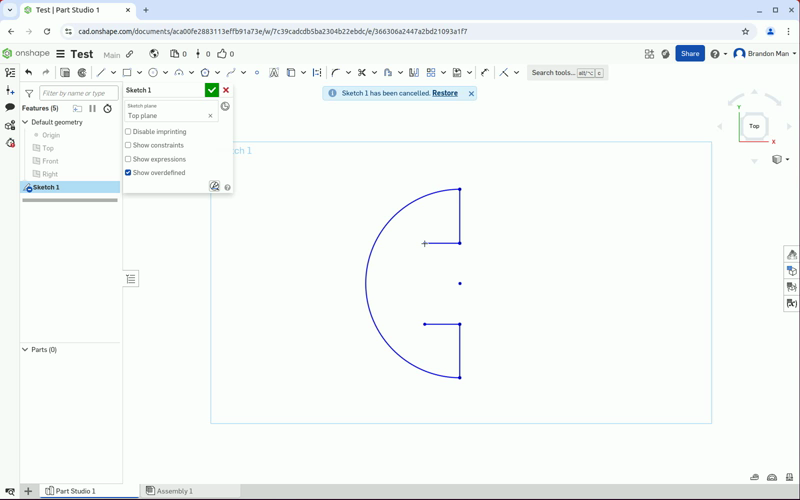
mouse_move(424, 243)
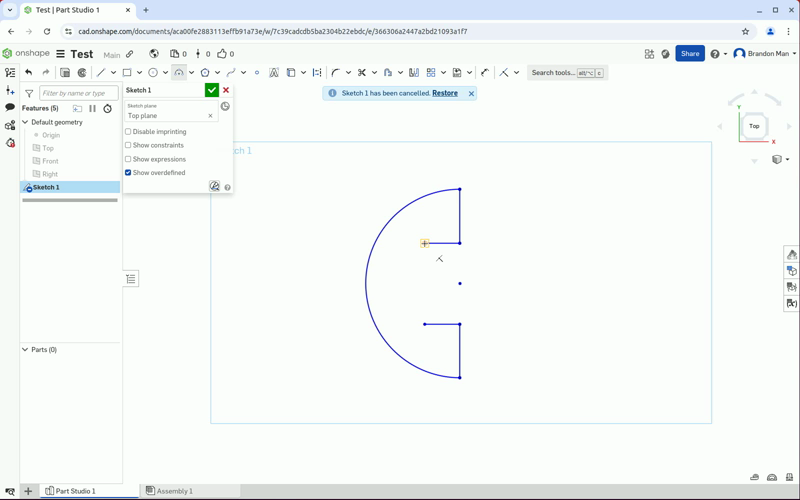
click(424, 243)
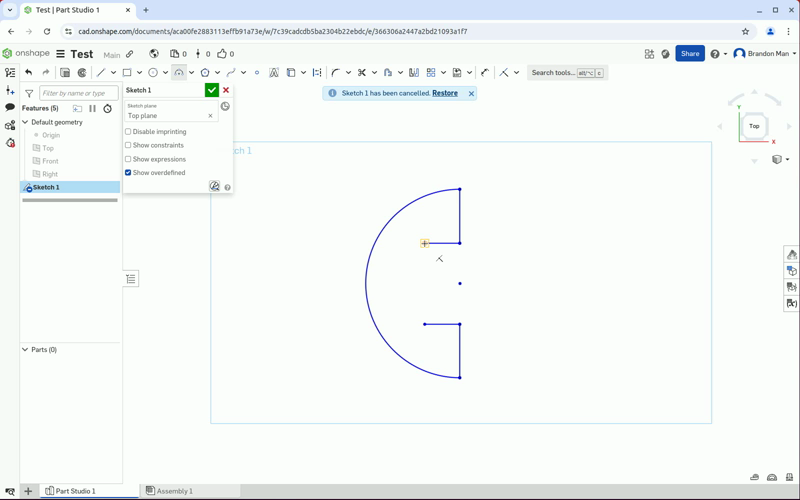
mouse_move(424, 324)
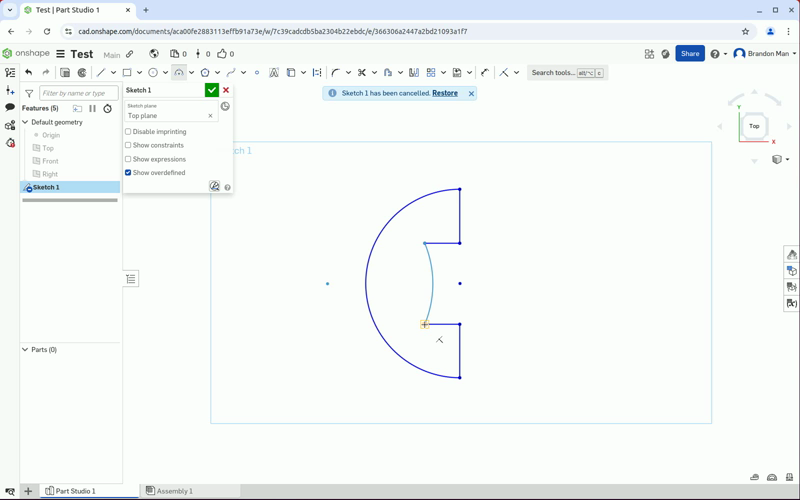
click(424, 324)
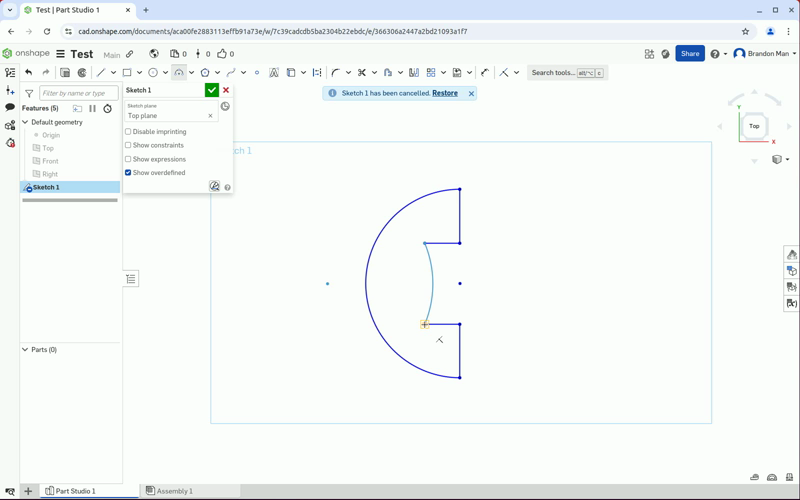
key_down(shift)
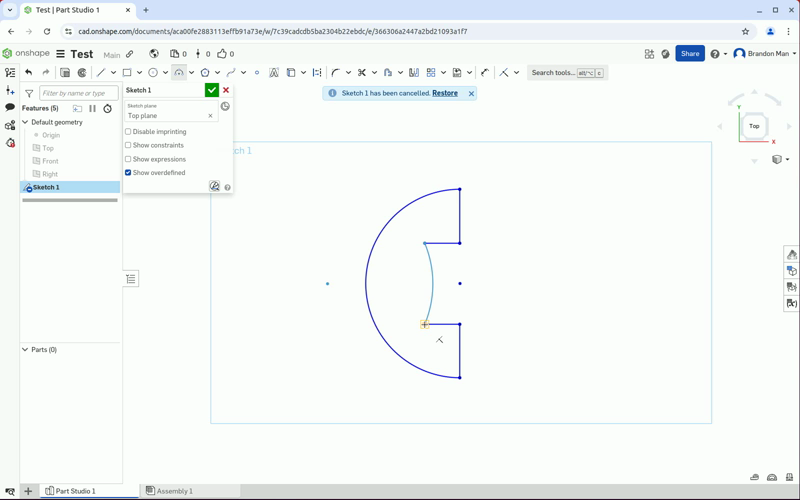
mouse_move(383, 283)
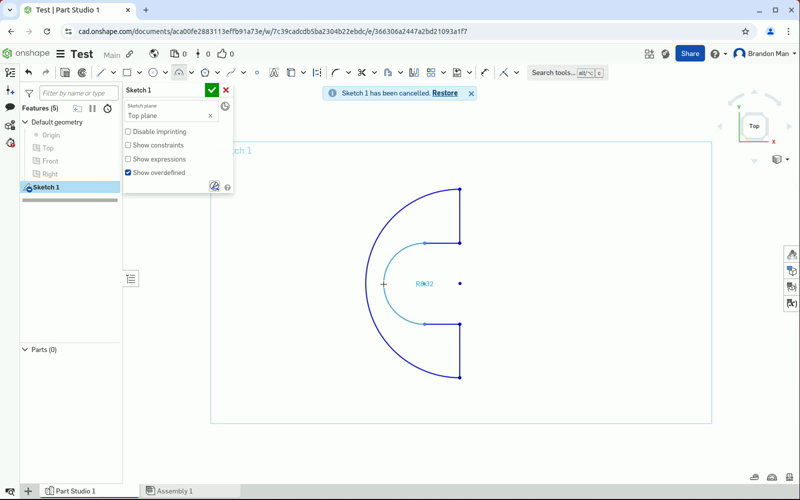
click(383, 283)
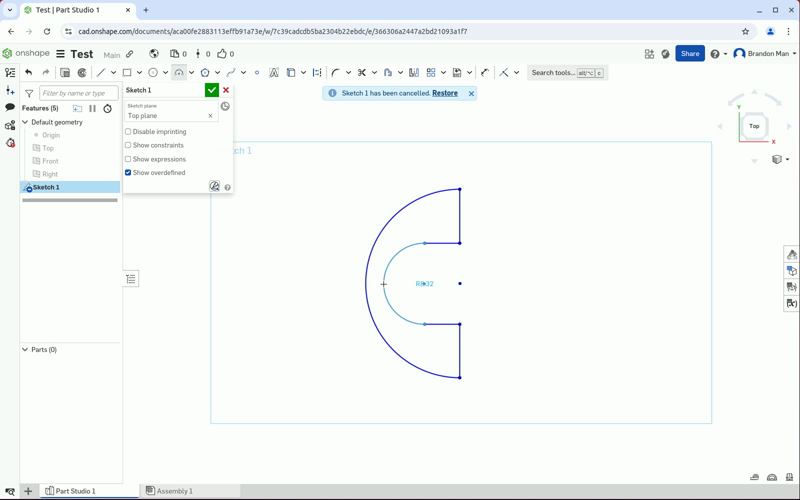
key_up(shift)
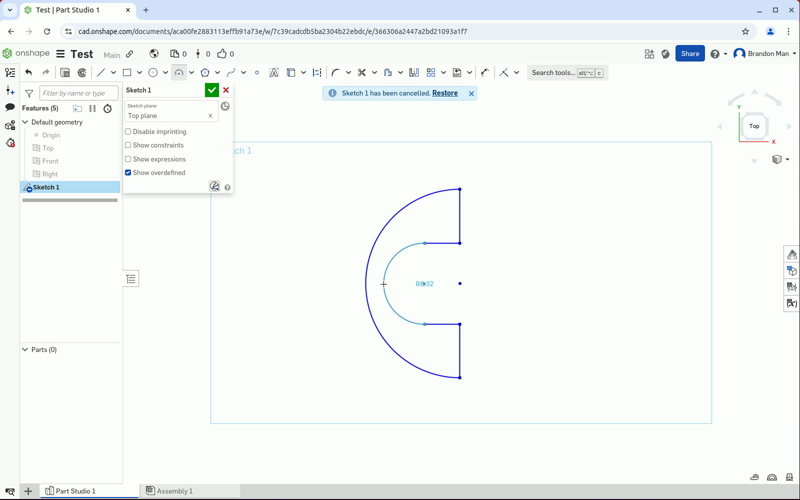
key(esc)
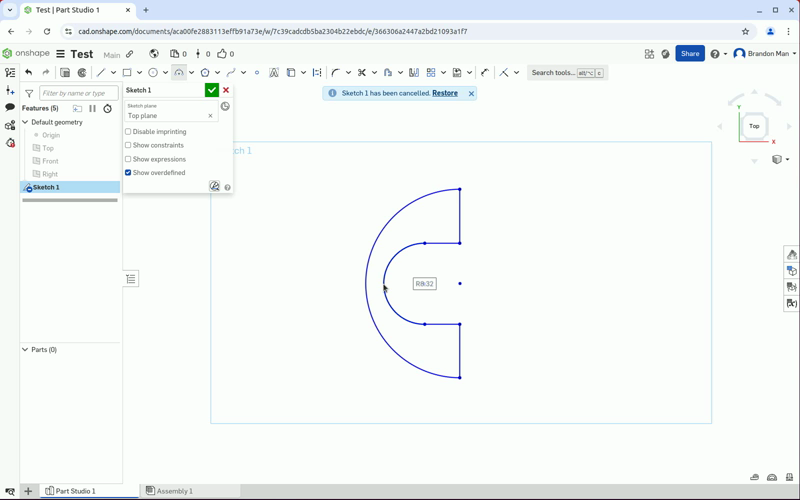
mouse_move(446, 225)
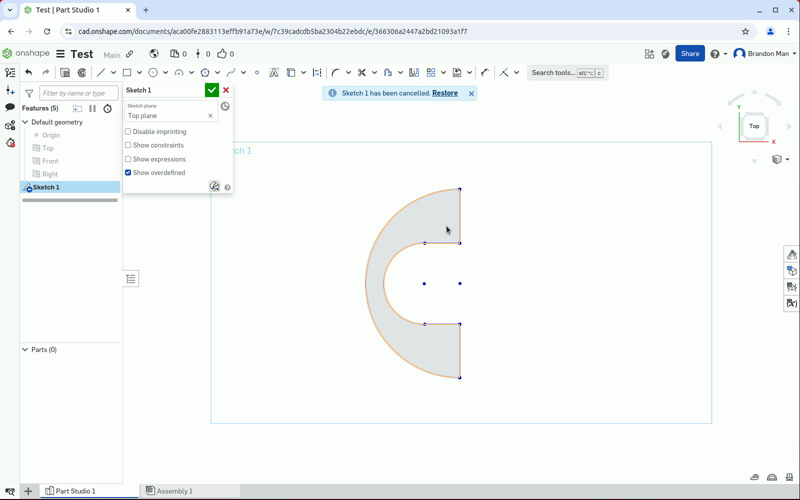
scroll(6)
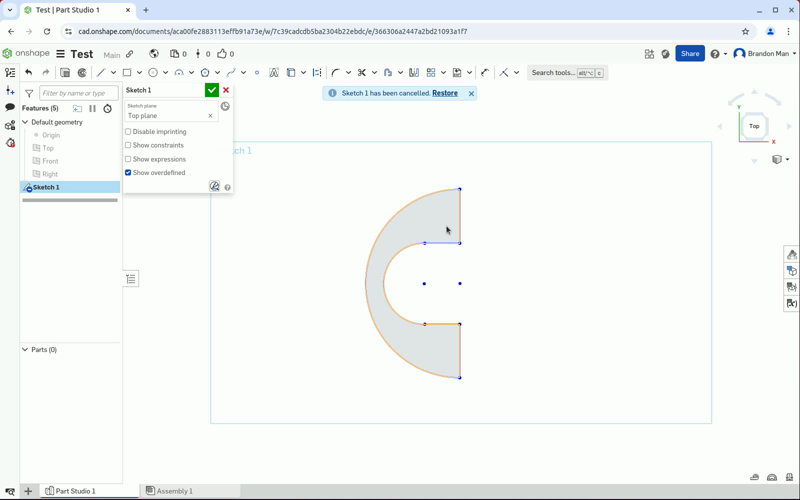
scroll(6)
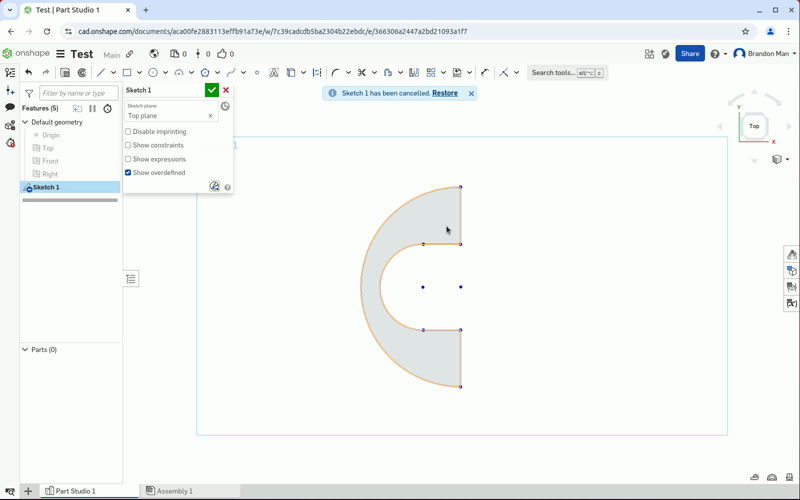
scroll(6)
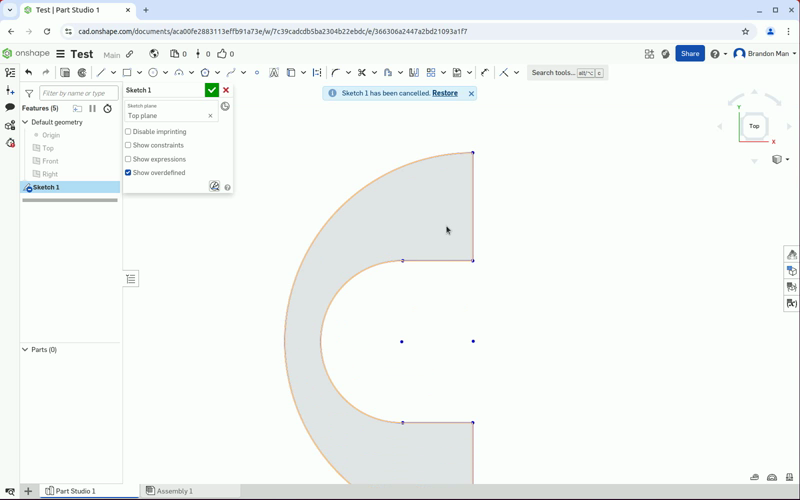
scroll(6)
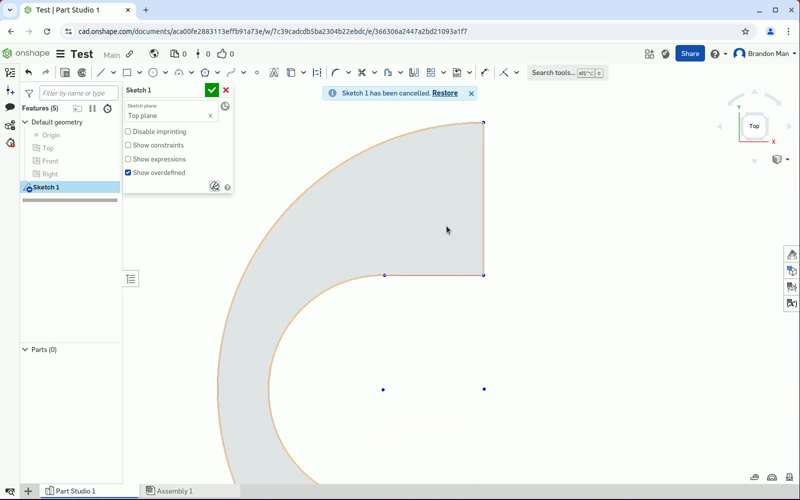
scroll(6)
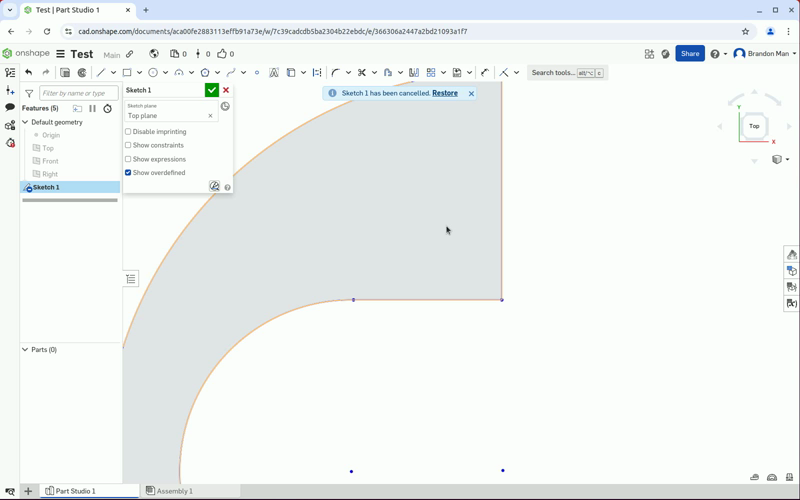
scroll(6)
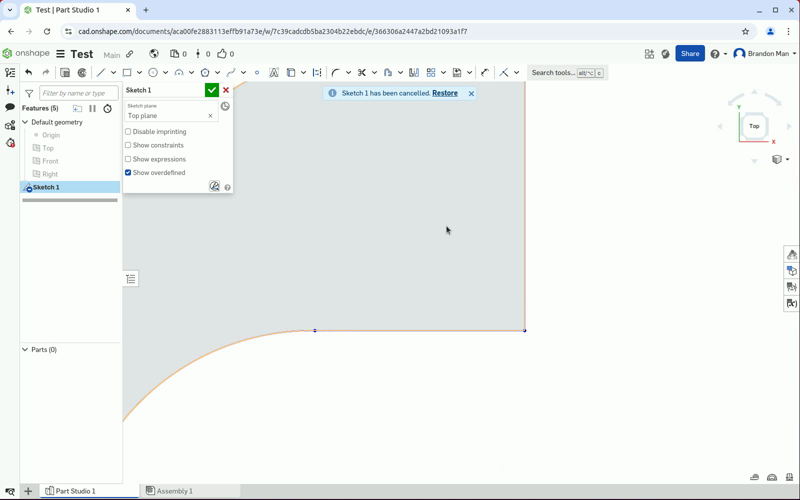
scroll(6)
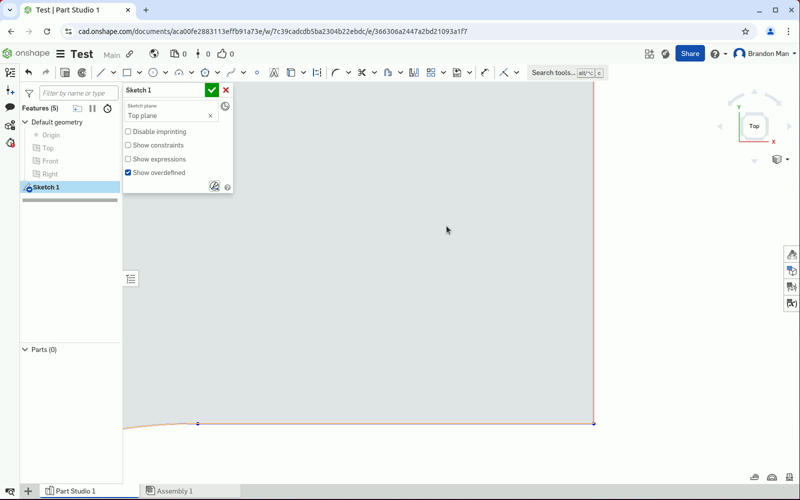
click(446, 225)
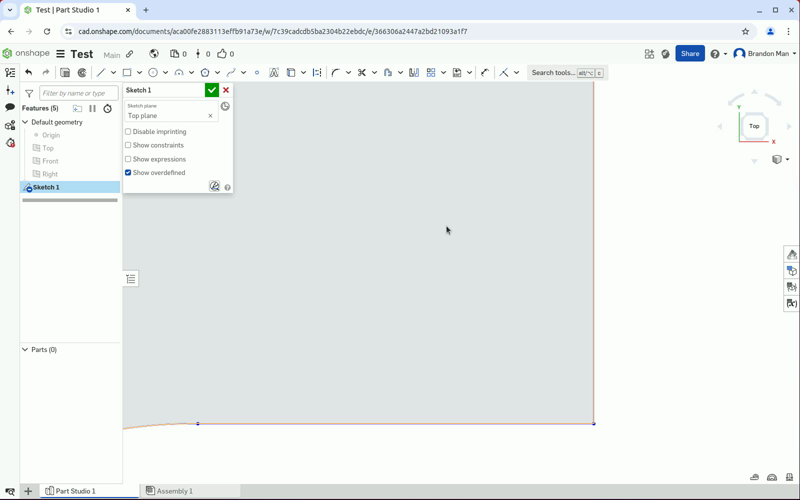
scroll(-6)
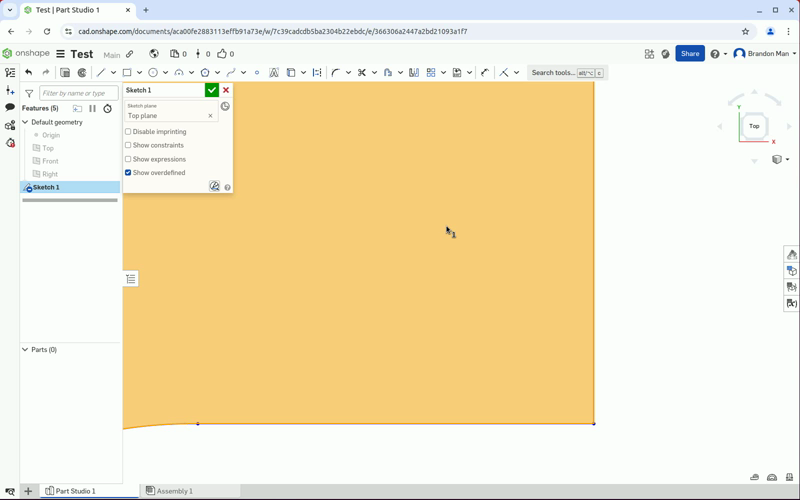
scroll(-6)
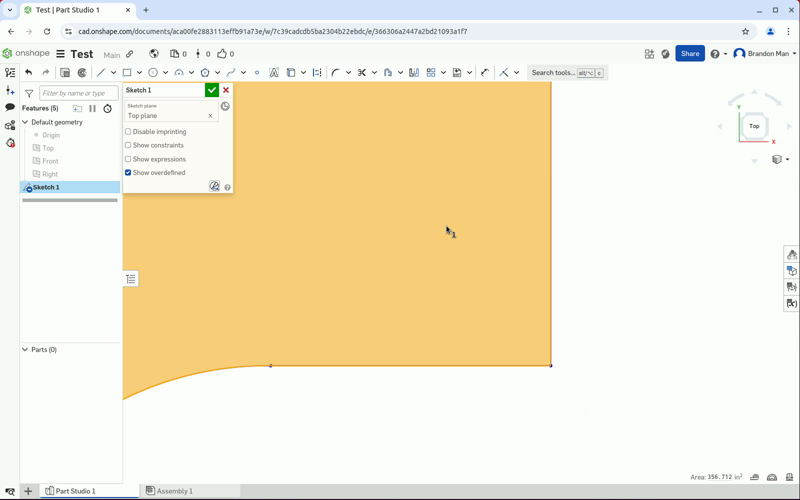
scroll(-6)
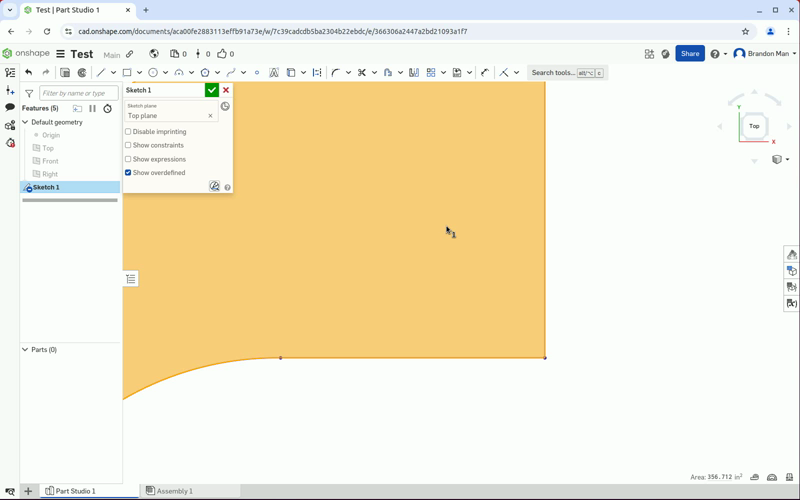
scroll(-6)
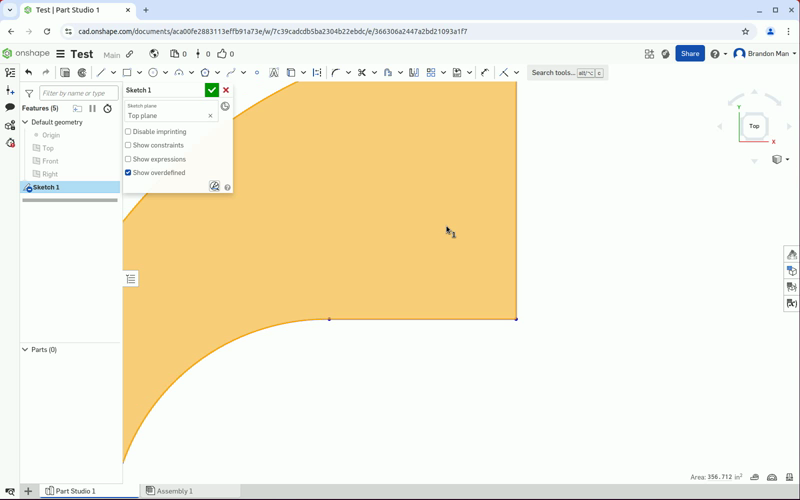
scroll(-6)
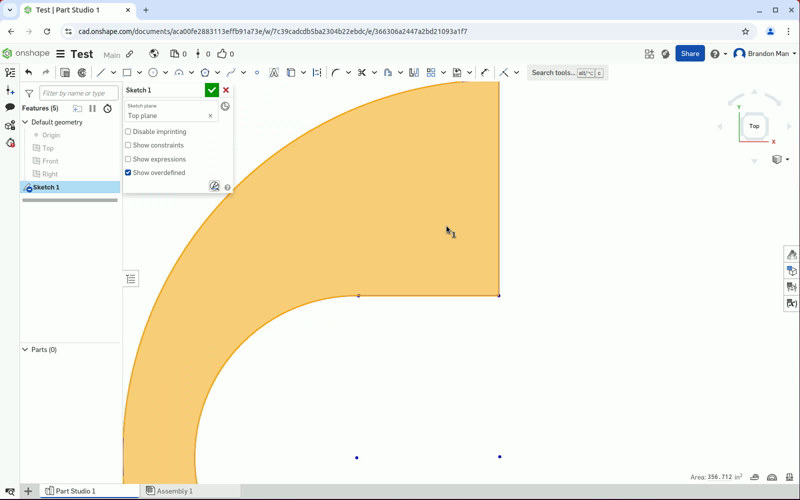
scroll(-6)
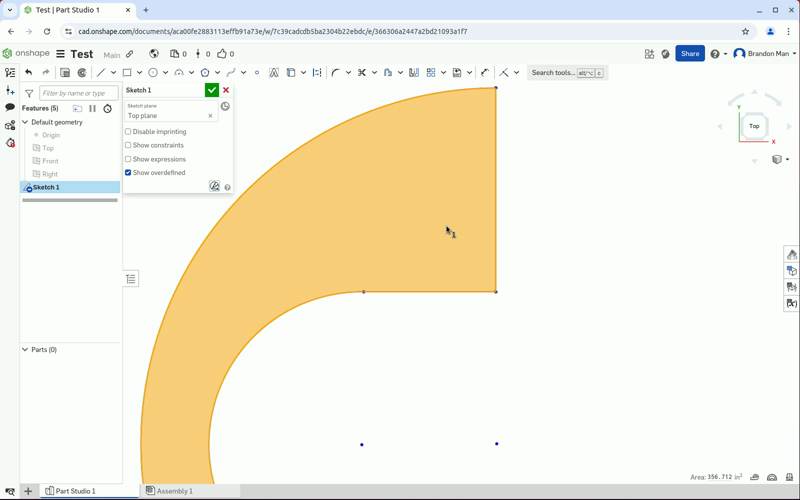
scroll(-6)
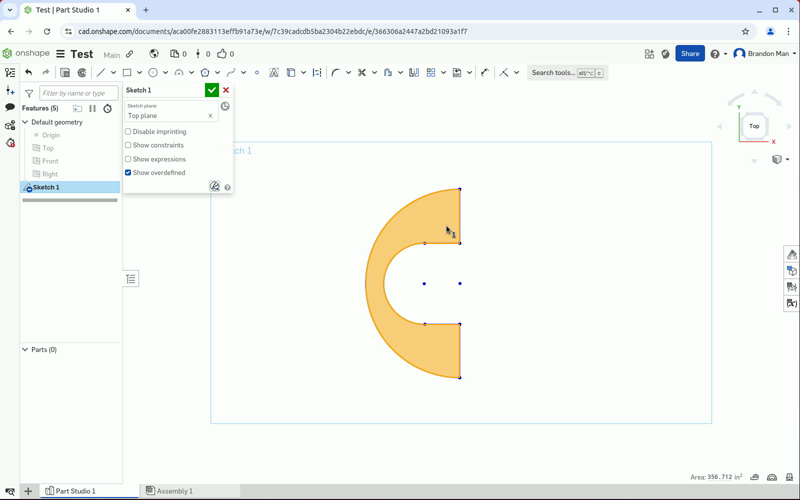
mouse_move(73, 352)
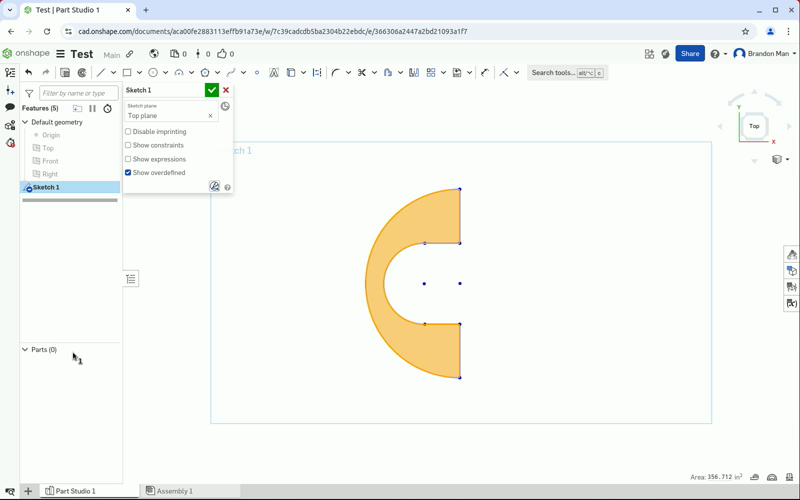
key(shift+y)
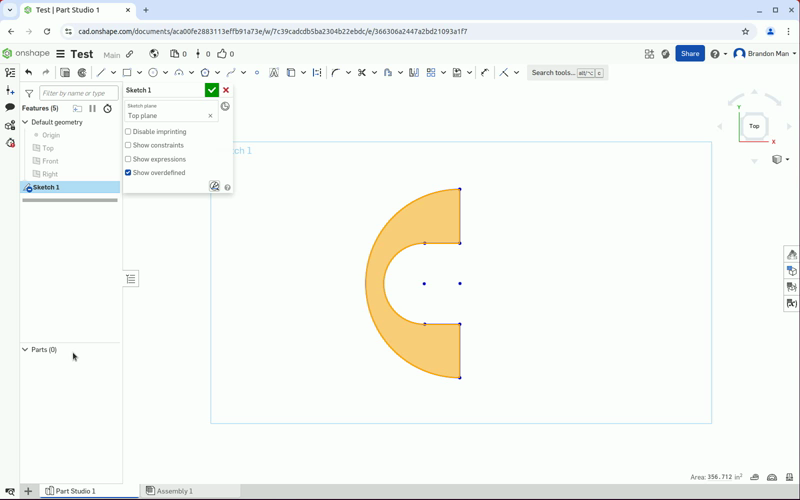
key(shift+e)
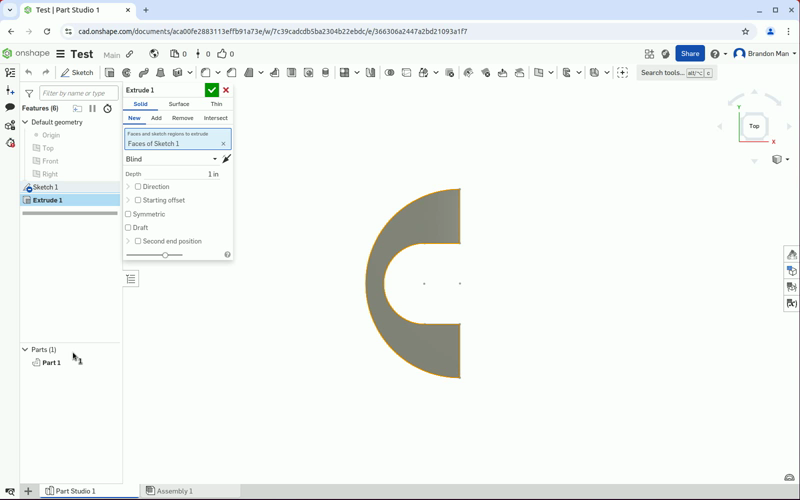
mouse_move(143, 106)
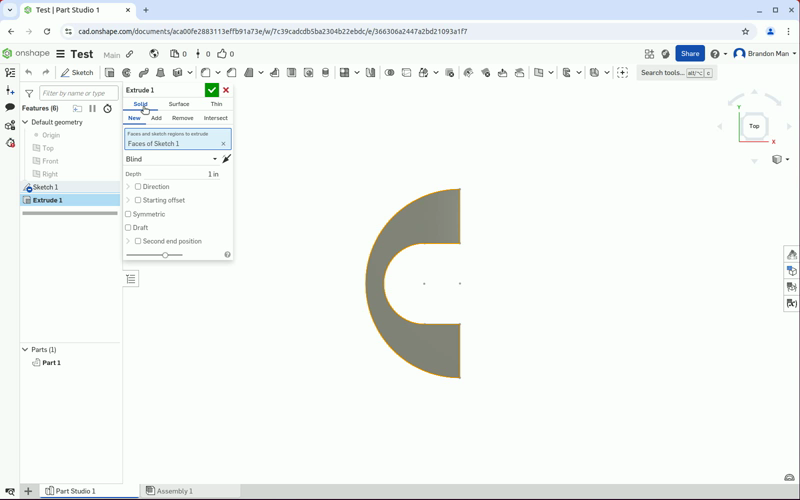
click(143, 106)
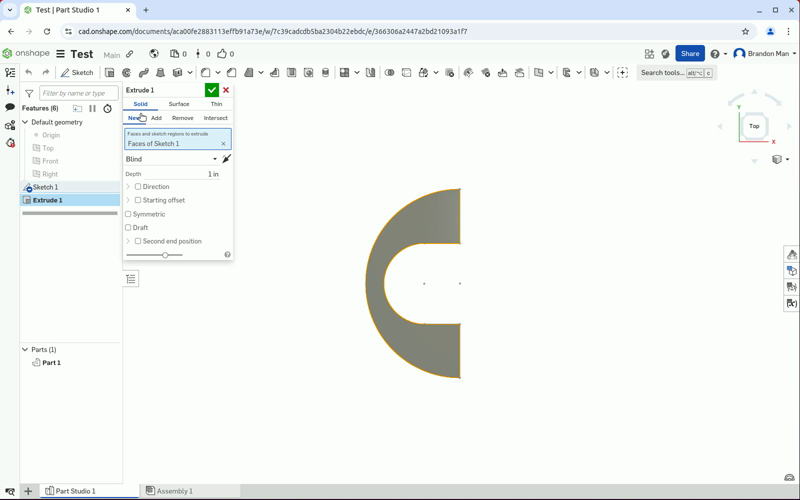
mouse_move(137, 120)
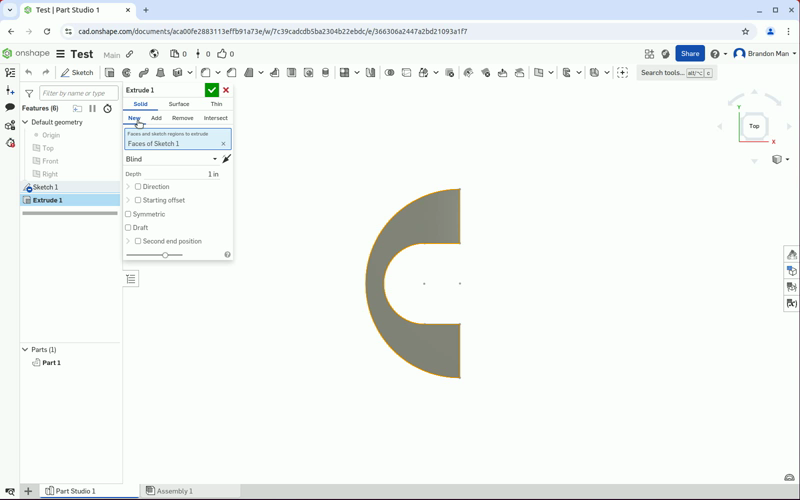
click(137, 120)
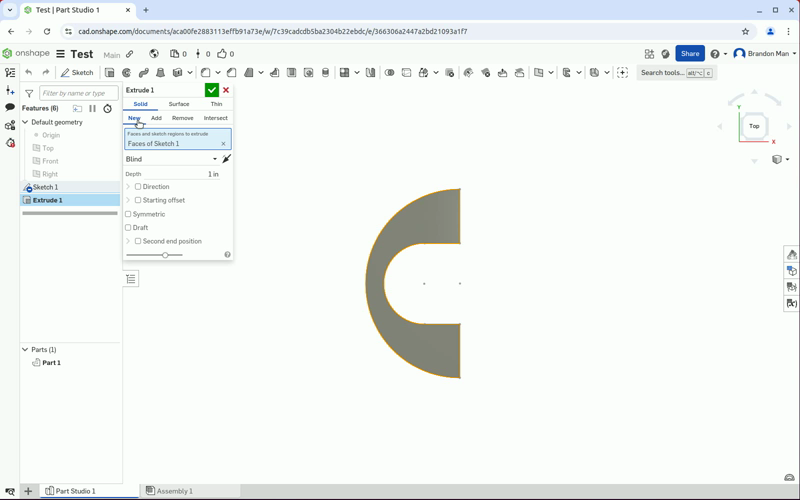
key(tab, 4)
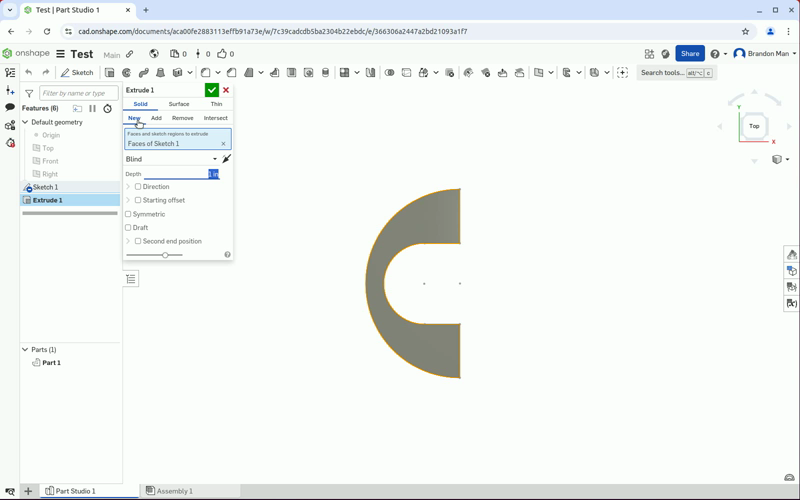
text(13.961)
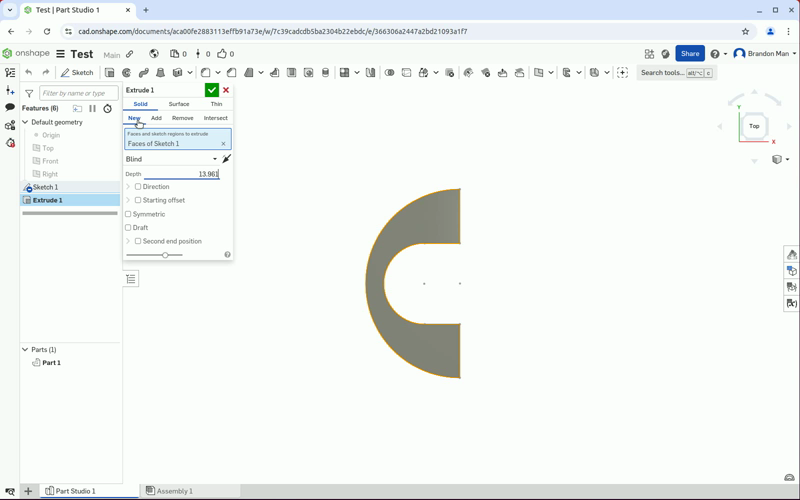
key(enter)
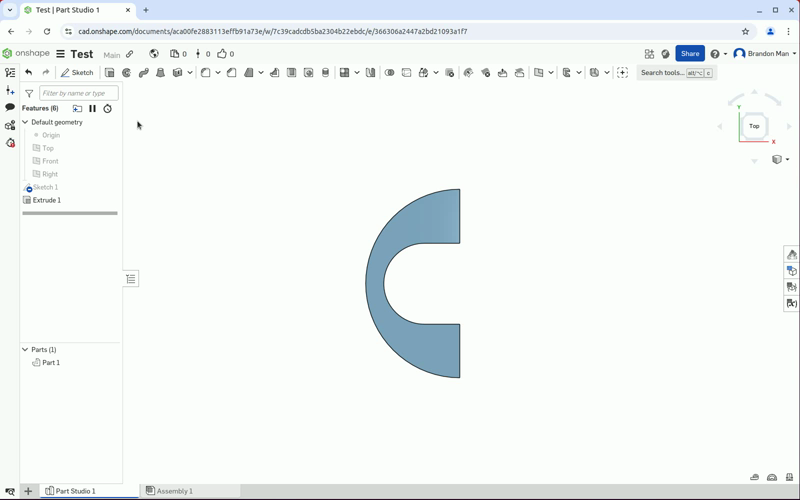
key(shift+h)
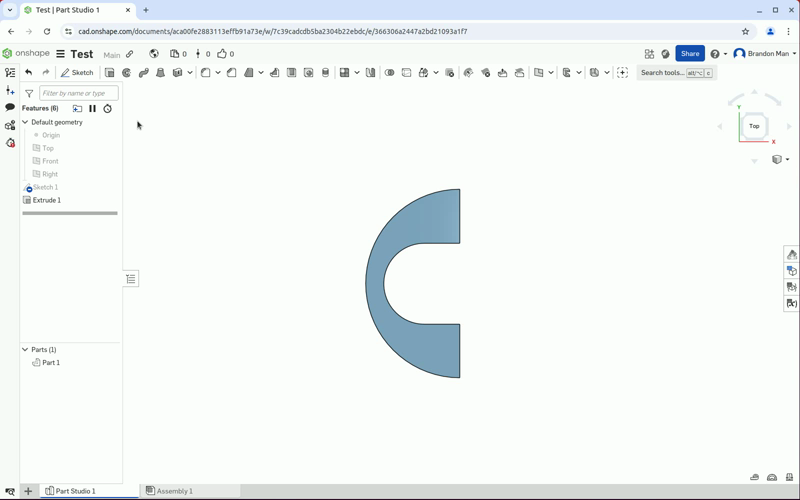
key(shift+h)
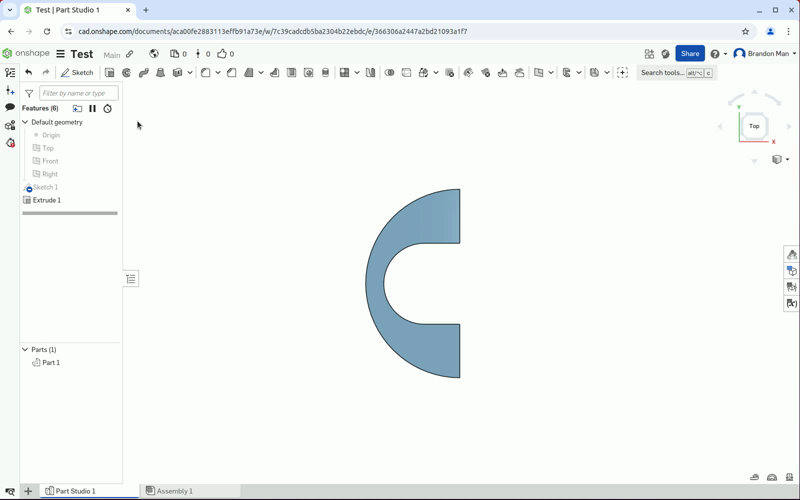
mouse_move(73, 189)
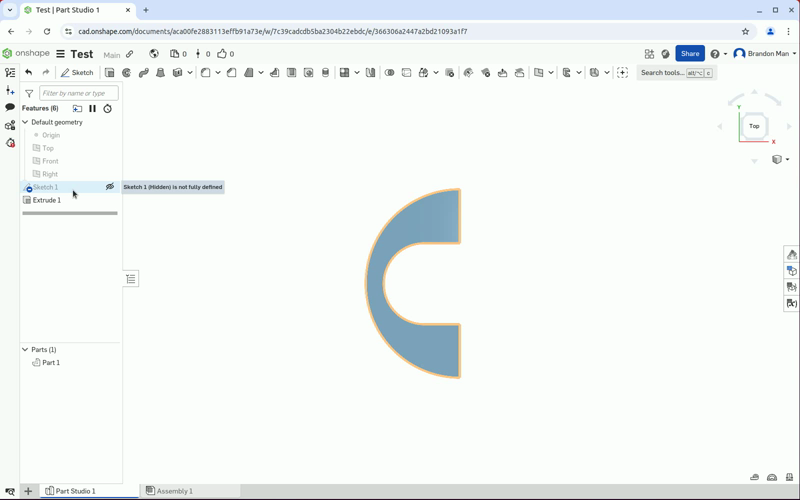
click(73, 189)
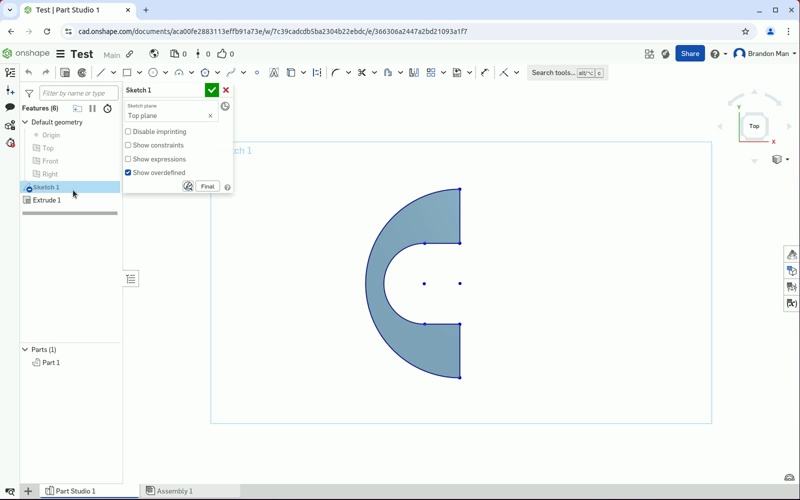
mouse_move(229, 92)
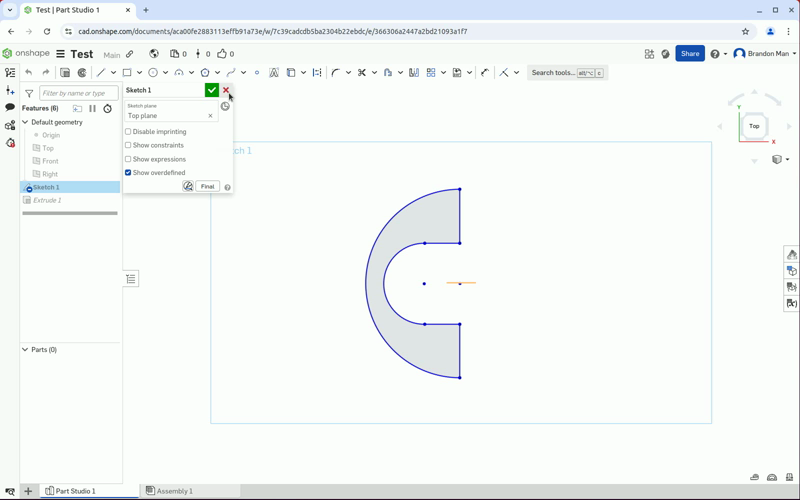
click(229, 92)
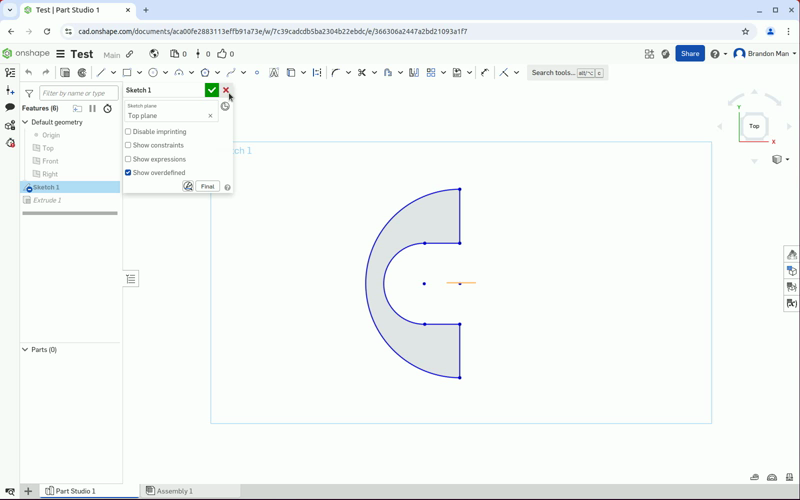
key(shift+s)
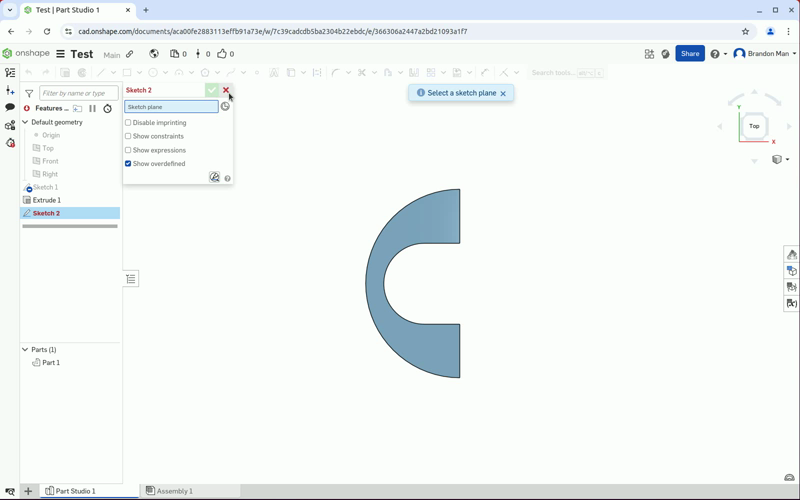
mouse_move(73, 150)
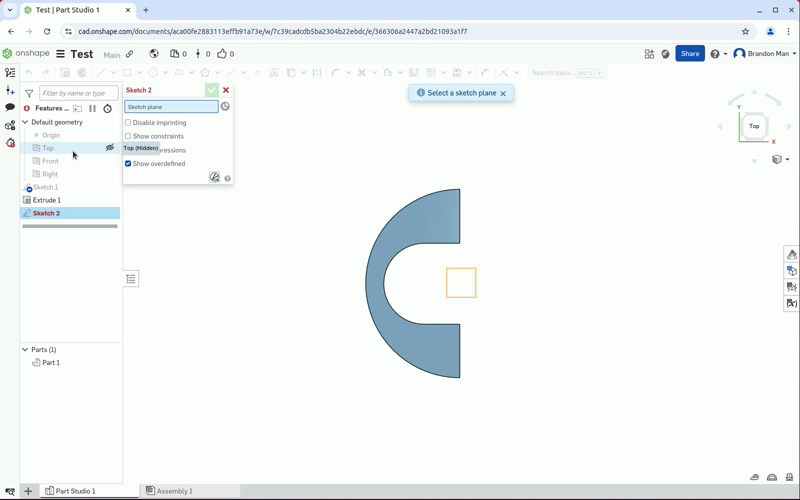
click(73, 150)
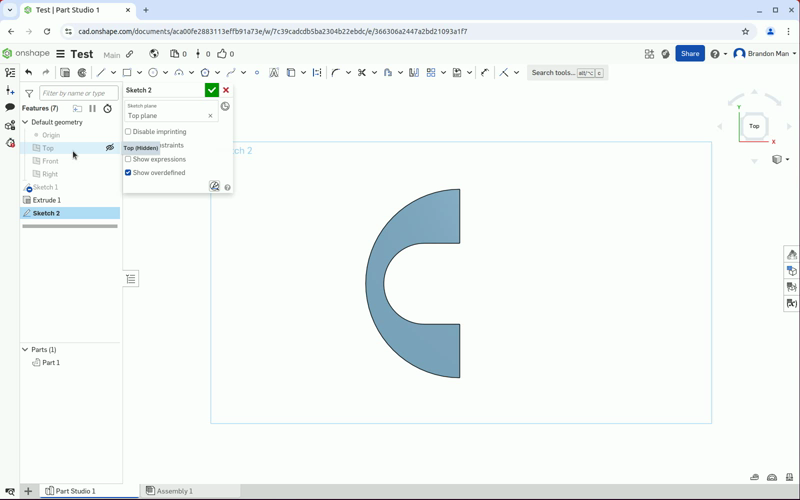
mouse_move(73, 352)
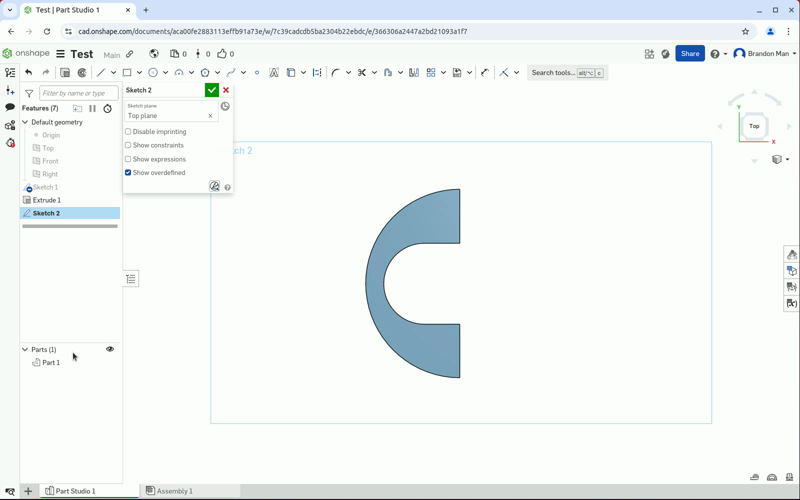
key(y)
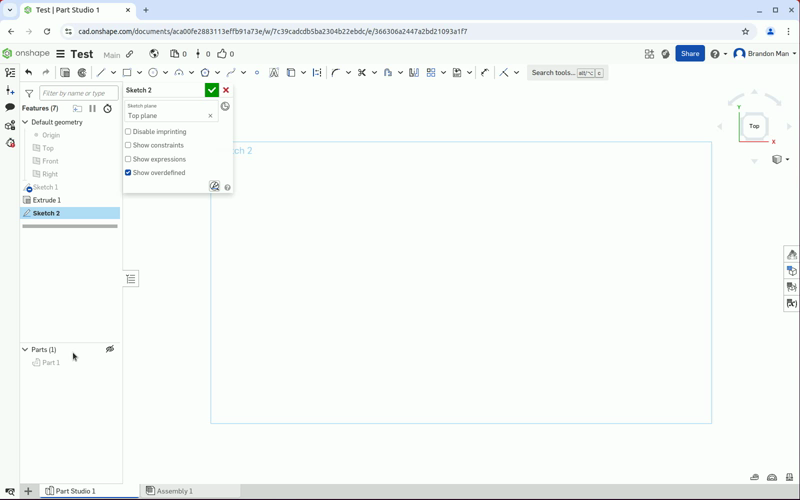
key(l)
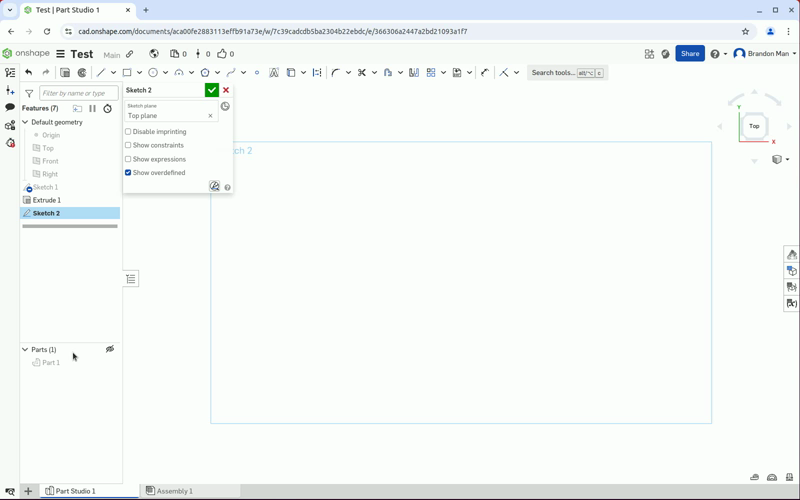
key_down(shift)
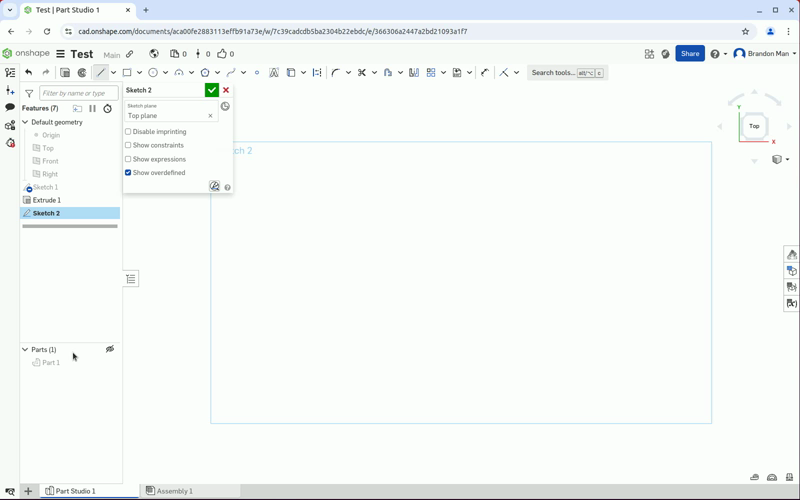
mouse_move(460, 395)
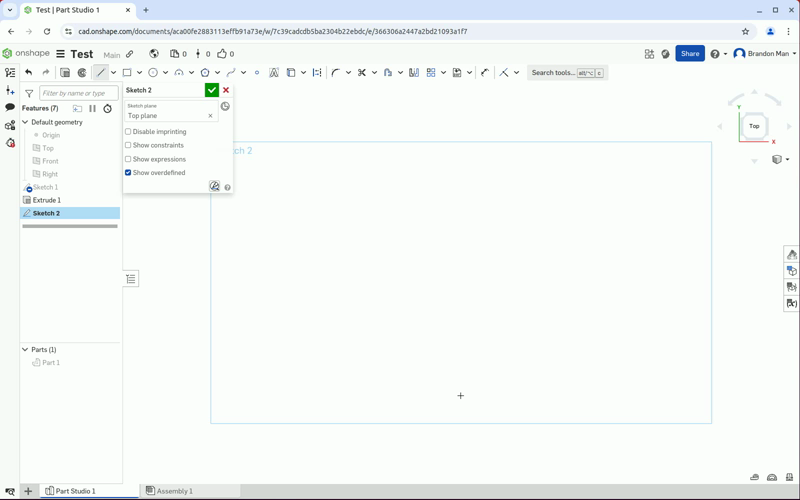
click(460, 395)
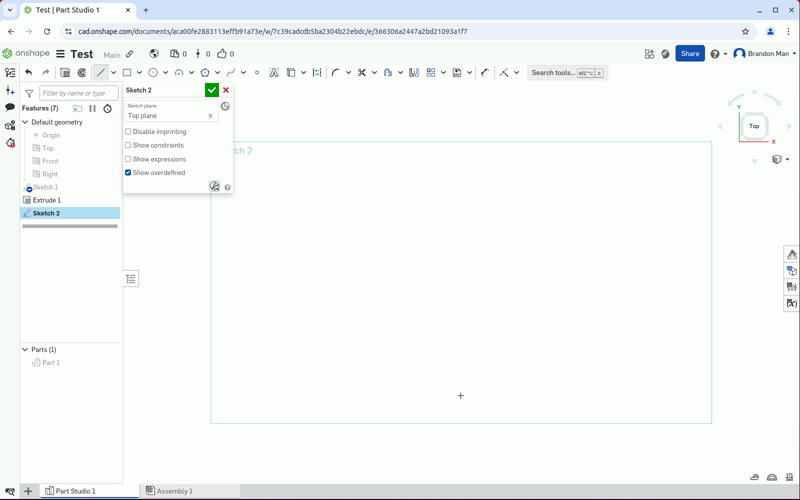
key_up(shift)
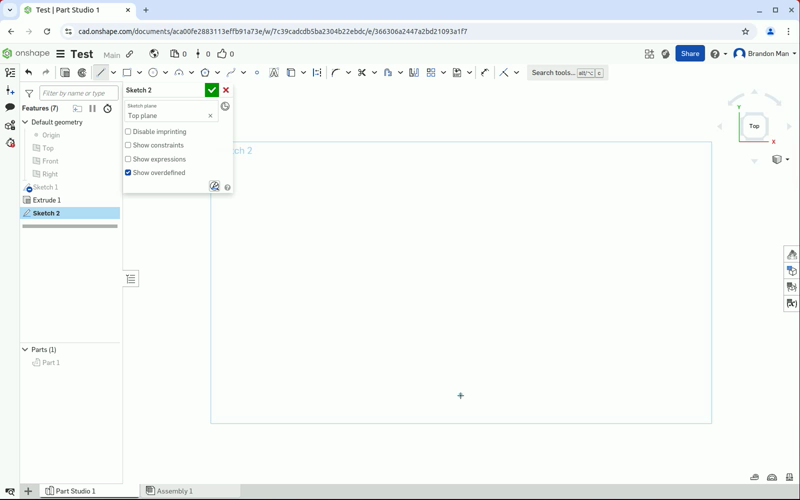
key_down(shift)
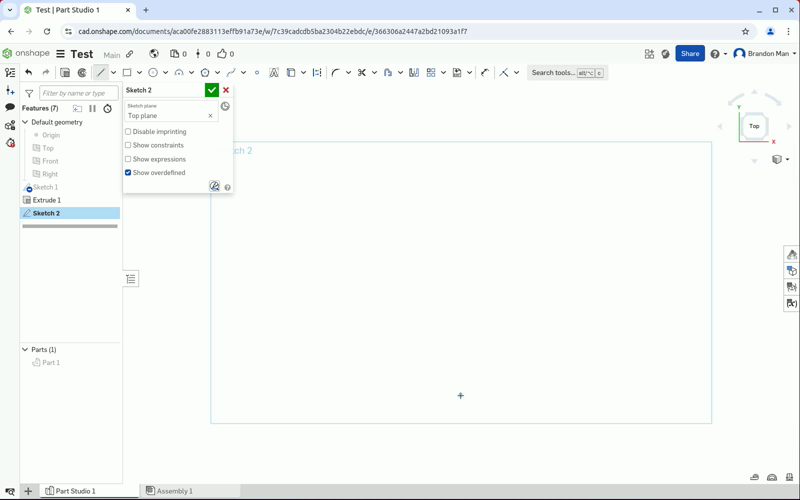
mouse_move(490, 395)
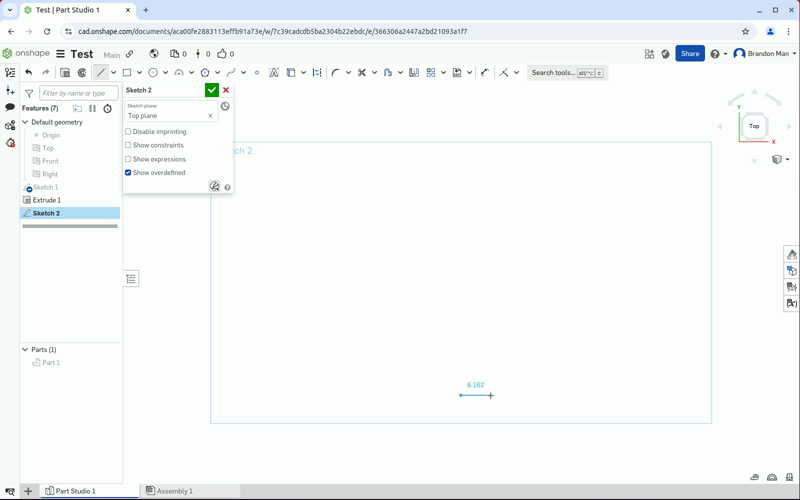
mouse_move(460, 376)
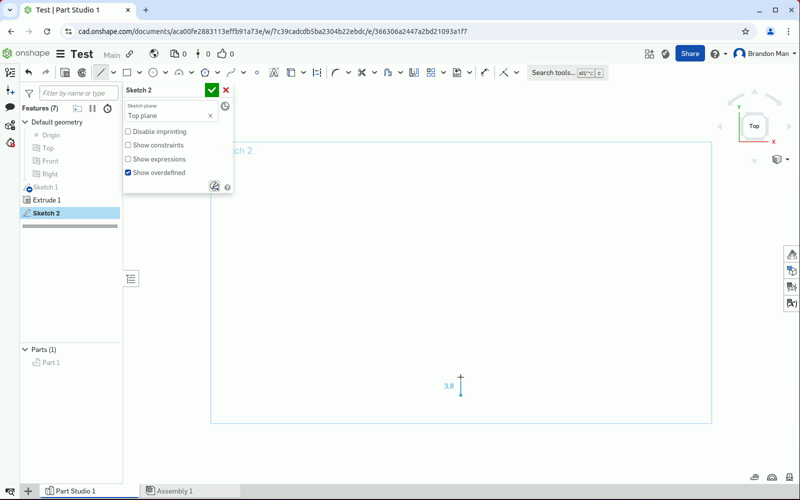
click(460, 376)
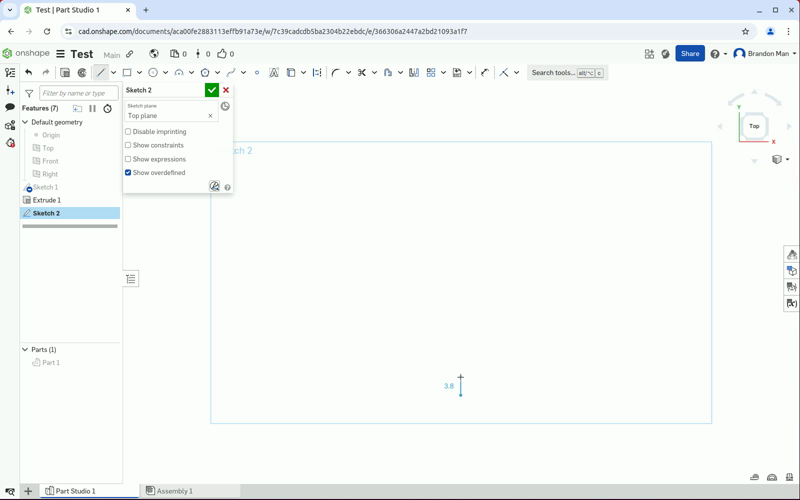
key_up(shift)
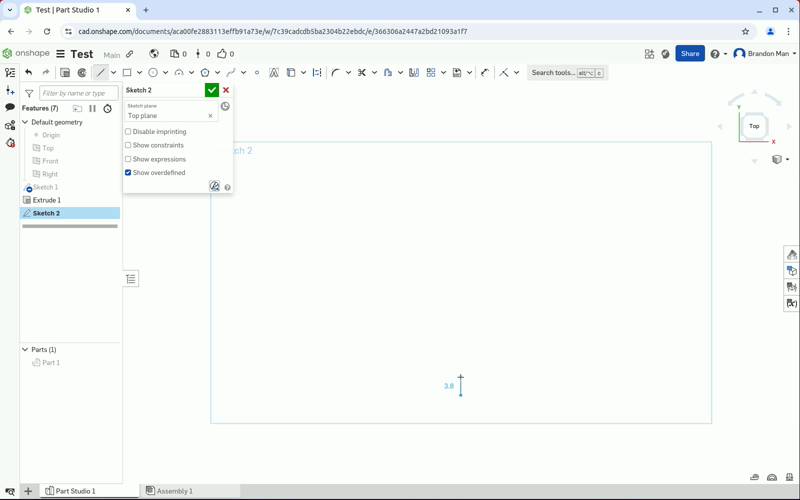
key(esc)
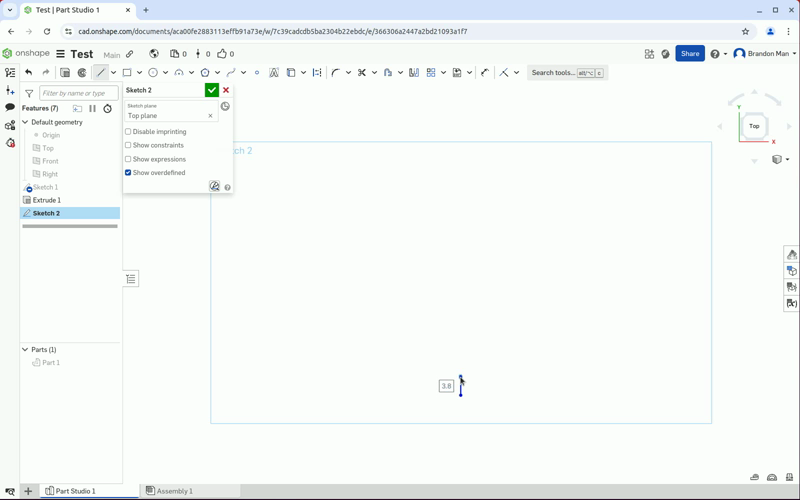
key(a)
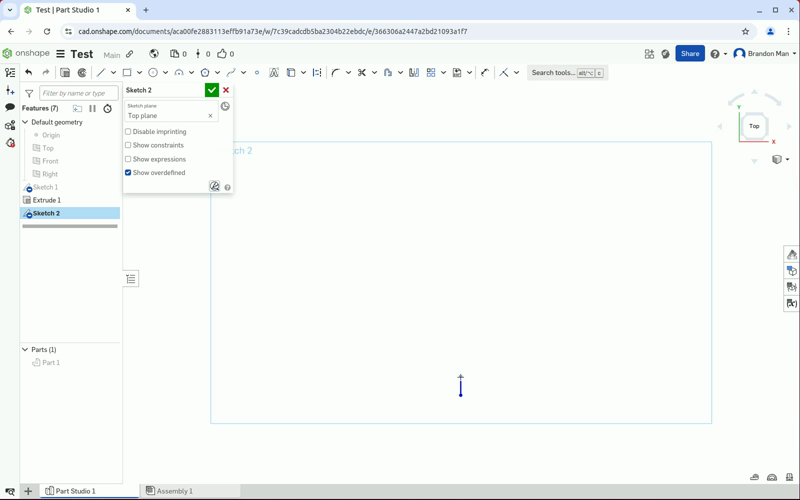
mouse_move(460, 376)
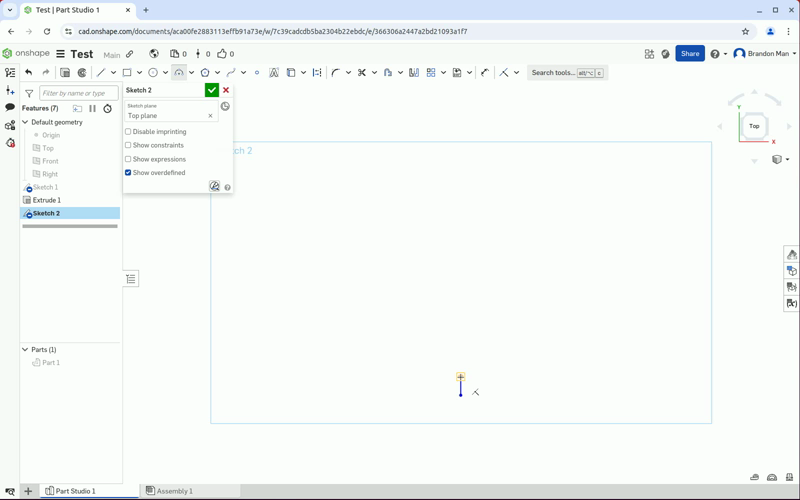
click(460, 376)
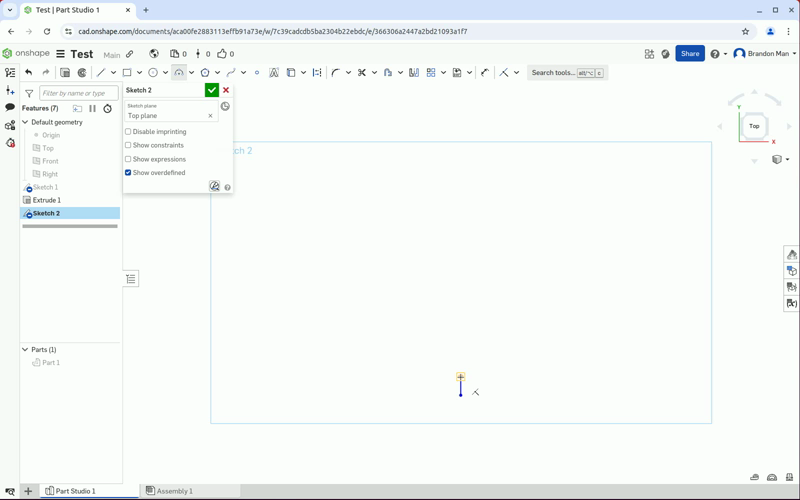
key_down(shift)
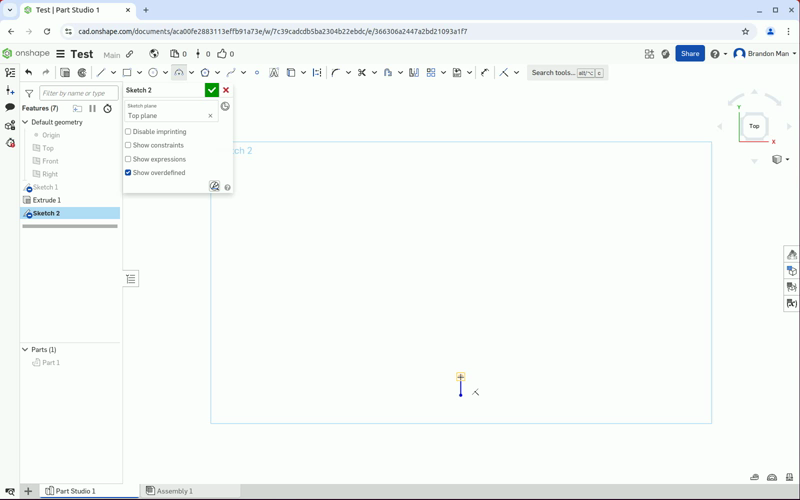
mouse_move(460, 190)
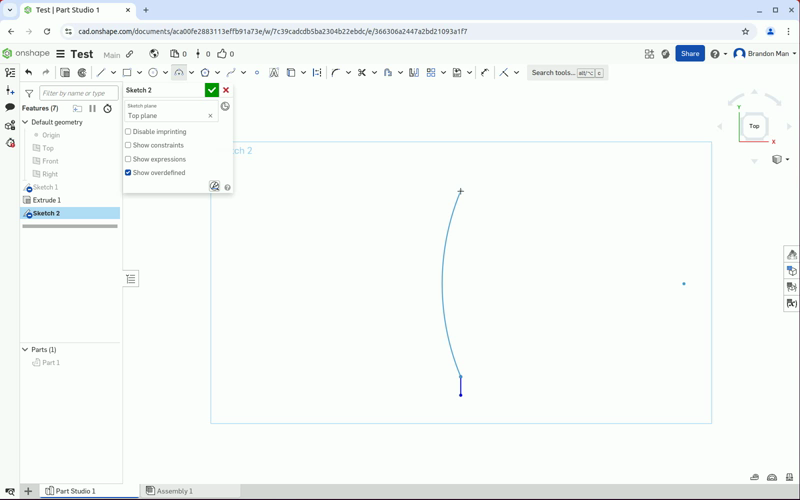
click(460, 190)
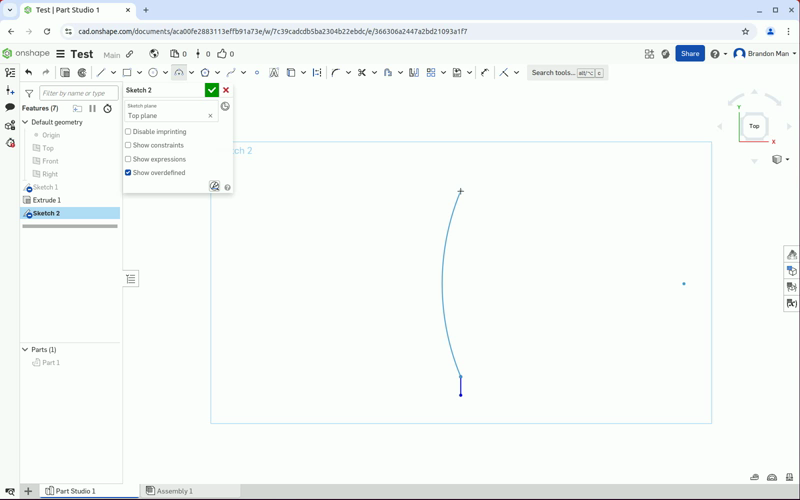
mouse_move(367, 283)
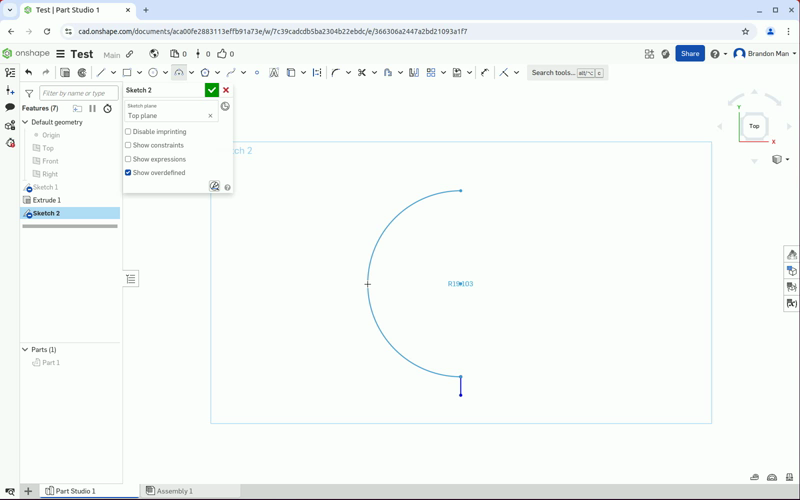
click(367, 283)
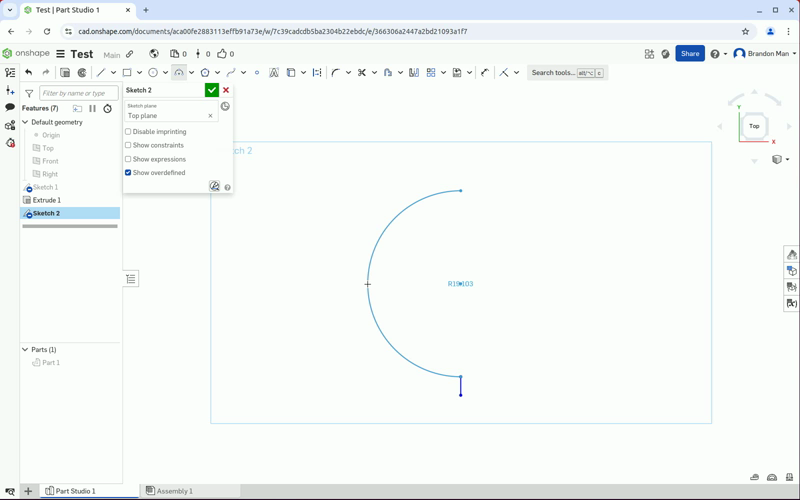
key_up(shift)
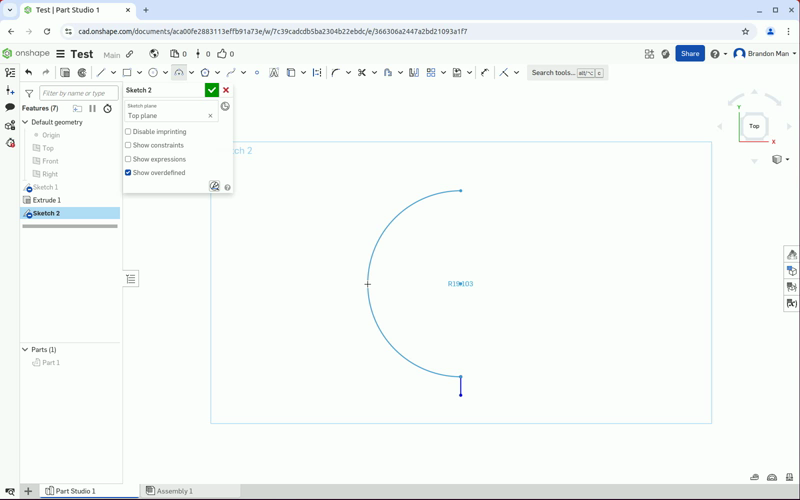
key(esc)
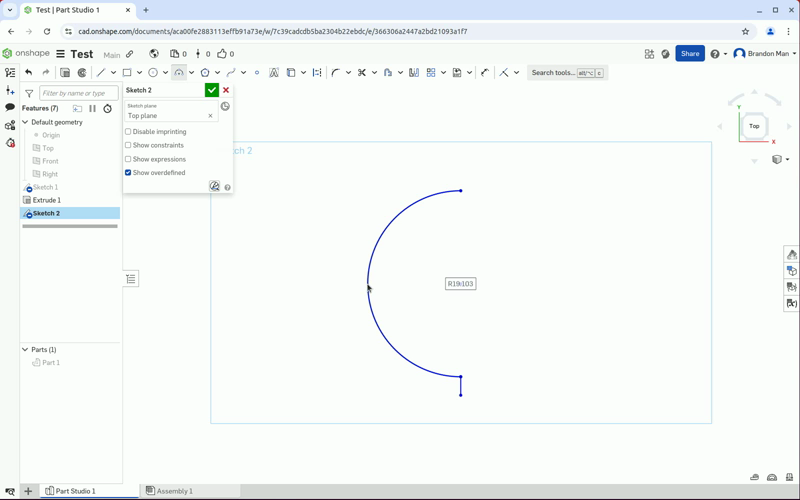
key(l)
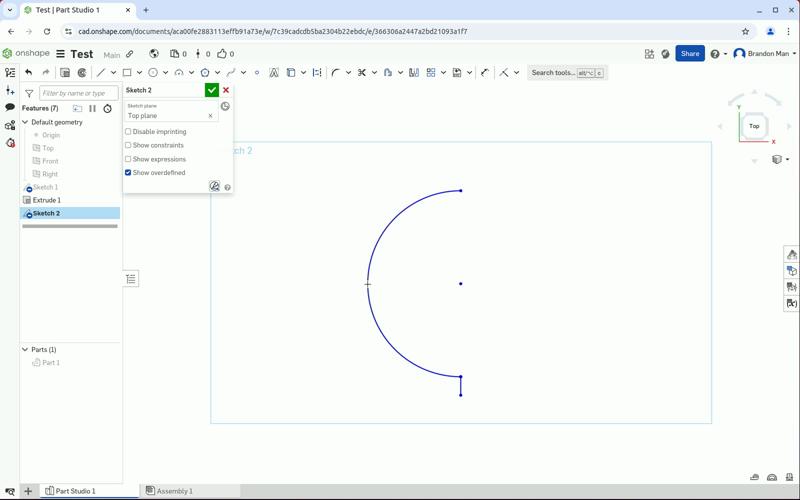
mouse_move(460, 190)
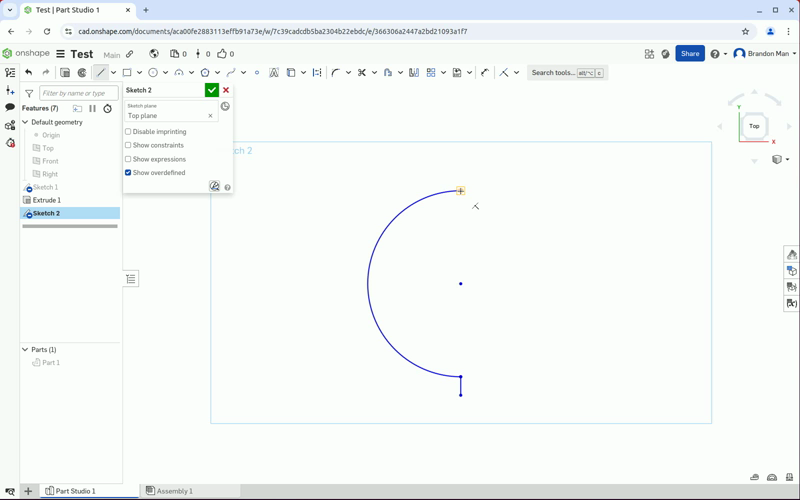
click(460, 190)
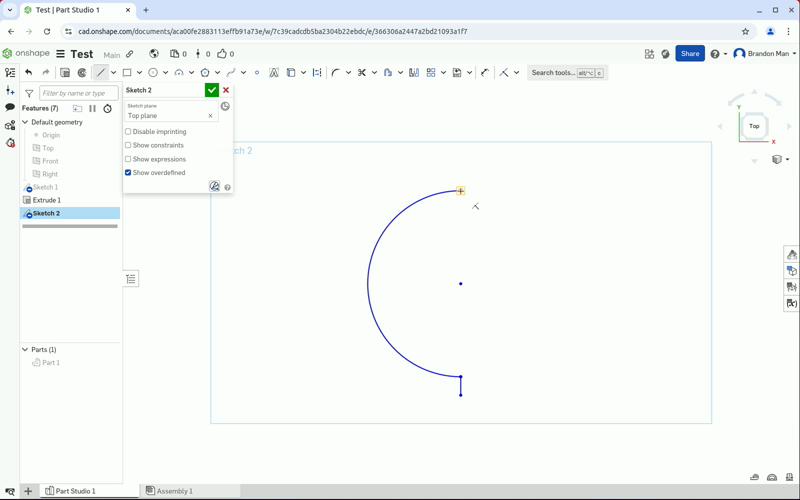
key_down(shift)
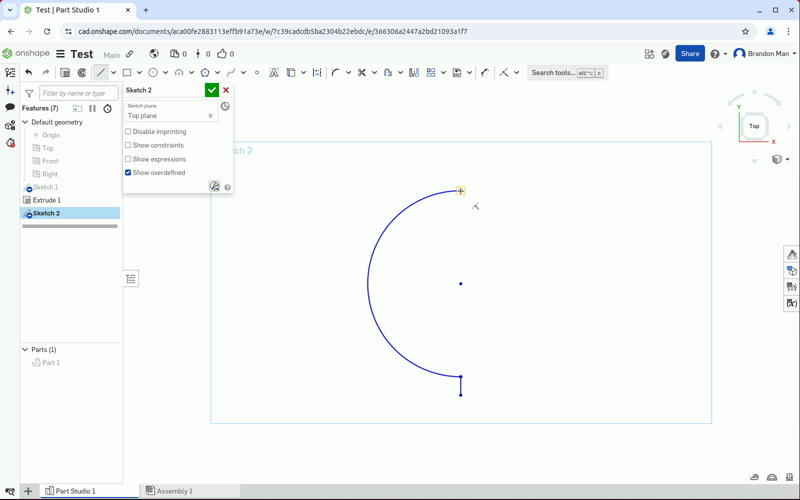
mouse_move(490, 190)
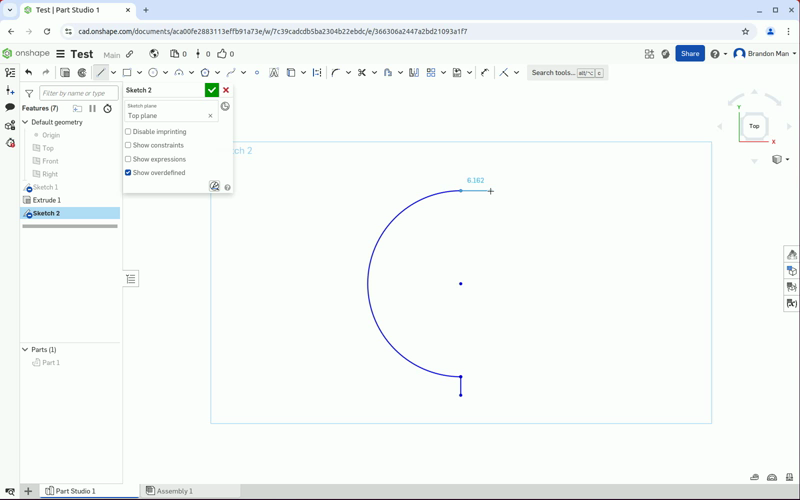
mouse_move(460, 171)
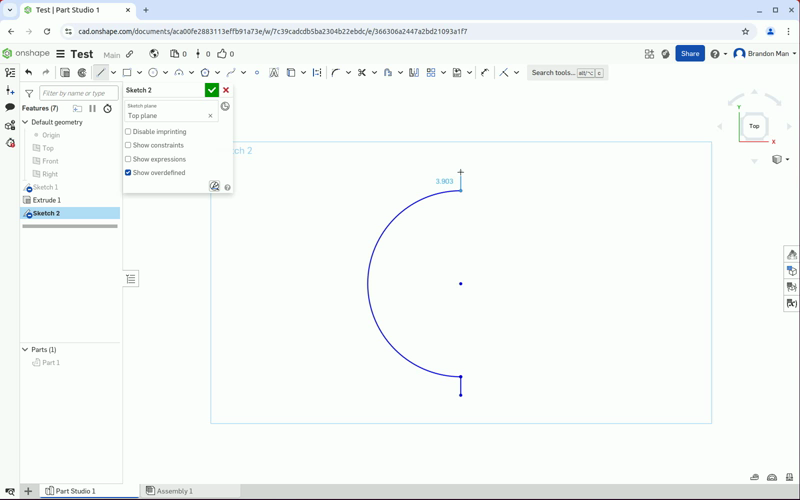
click(460, 171)
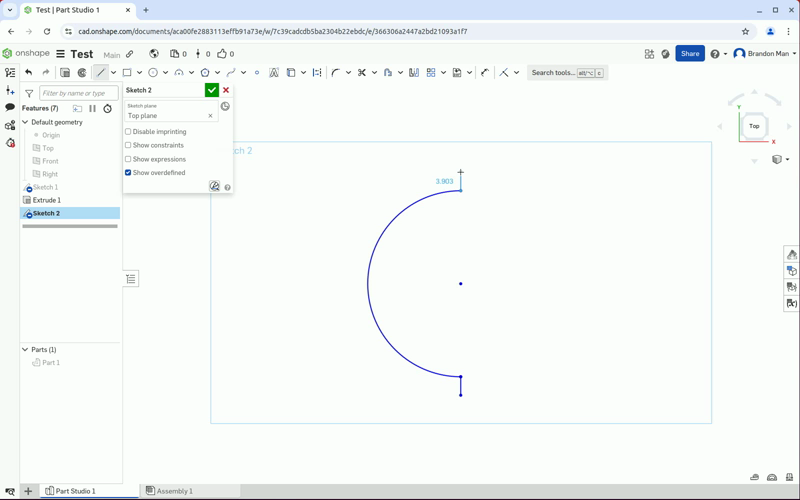
key_up(shift)
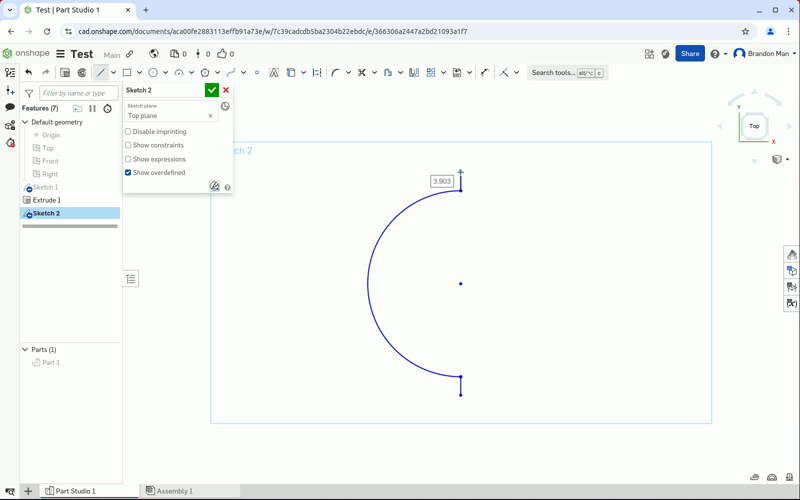
key(esc)
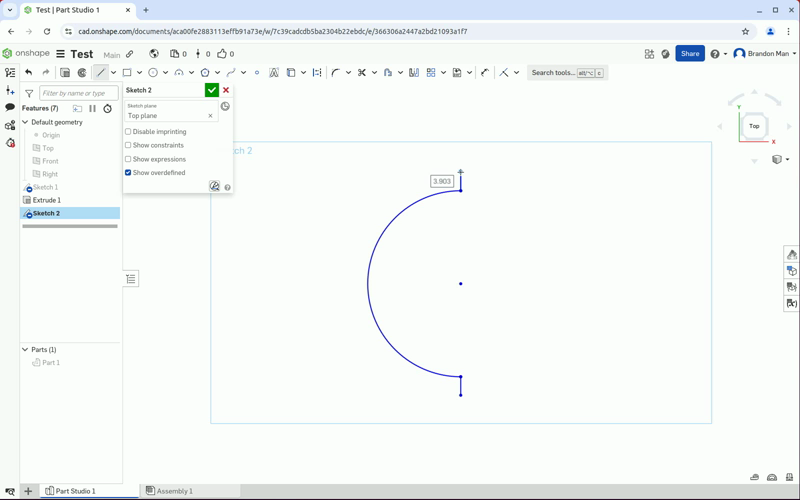
key(a)
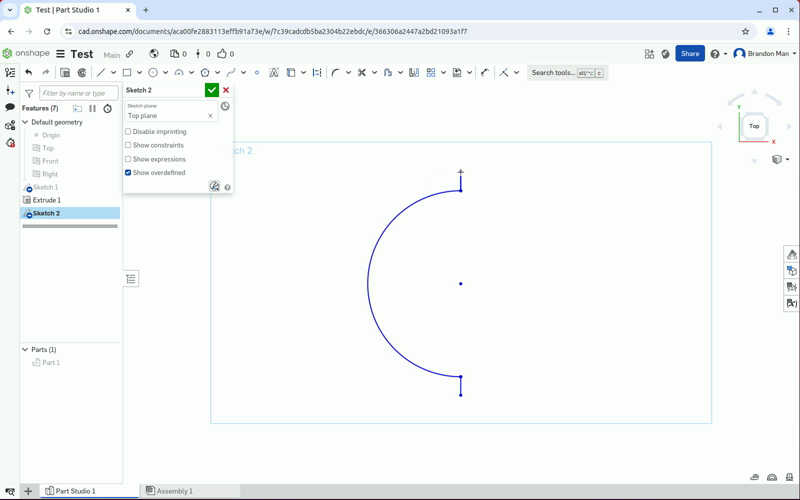
mouse_move(460, 171)
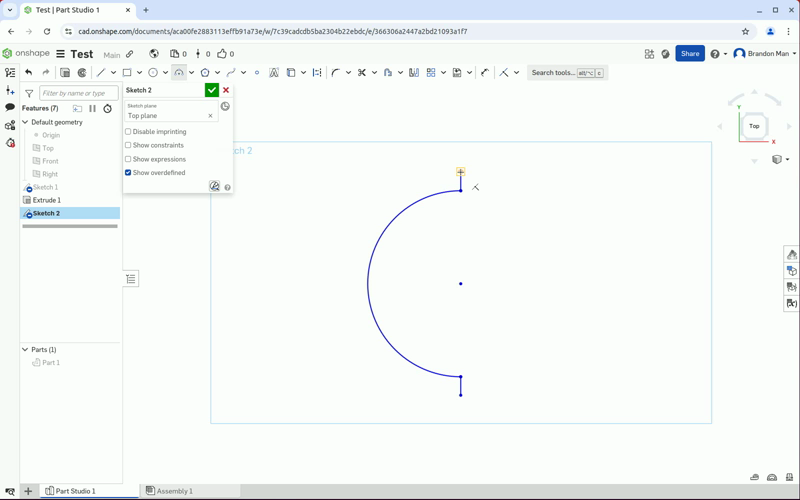
click(460, 171)
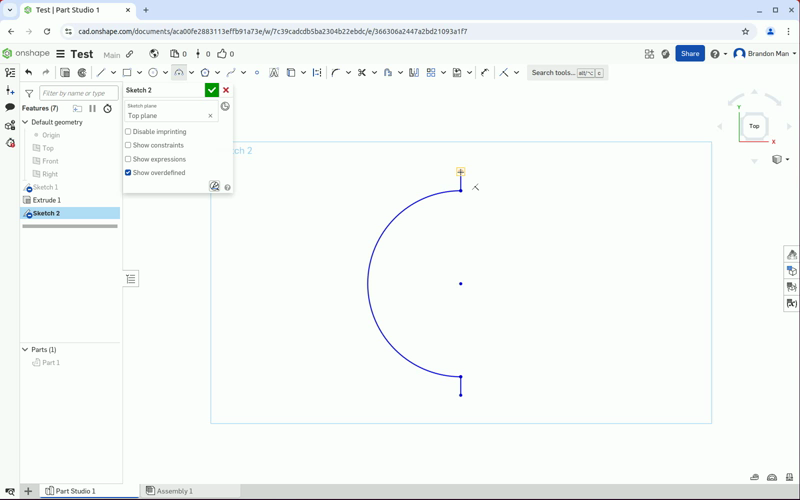
mouse_move(460, 395)
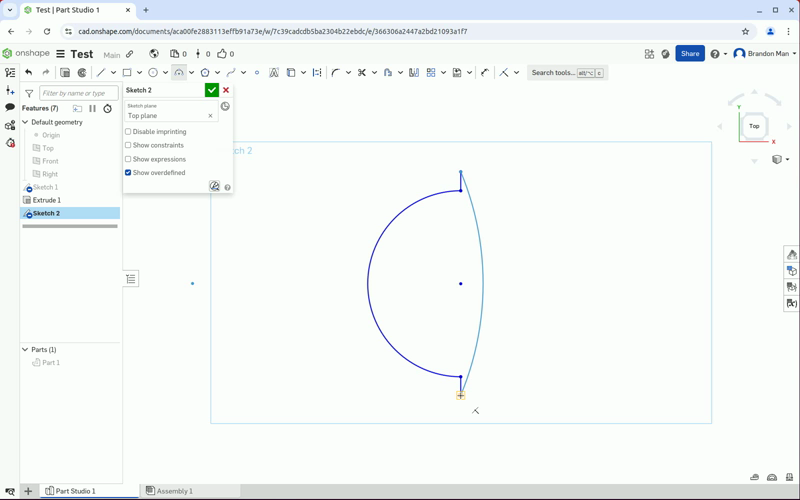
click(460, 395)
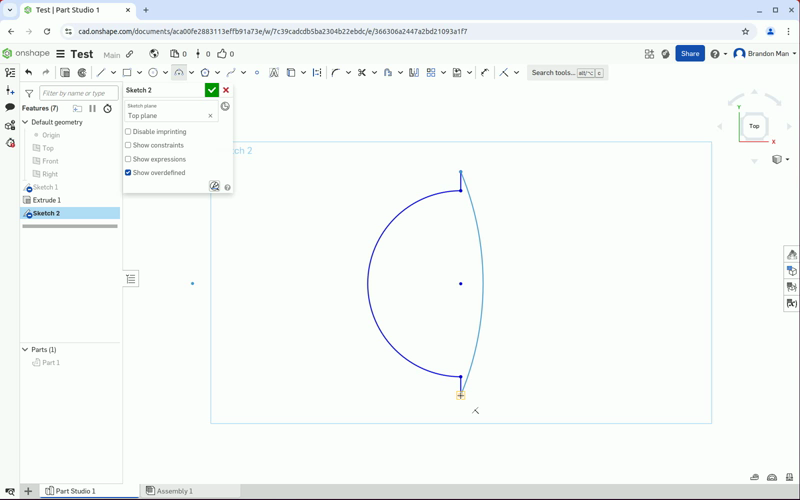
key_down(shift)
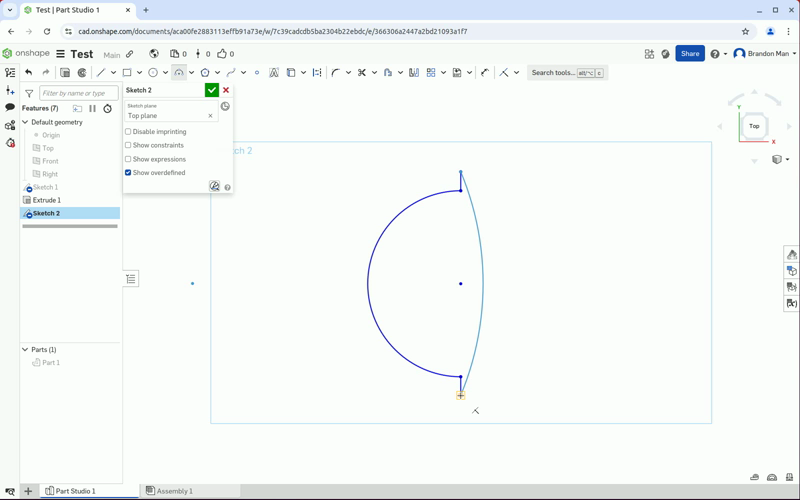
mouse_move(348, 283)
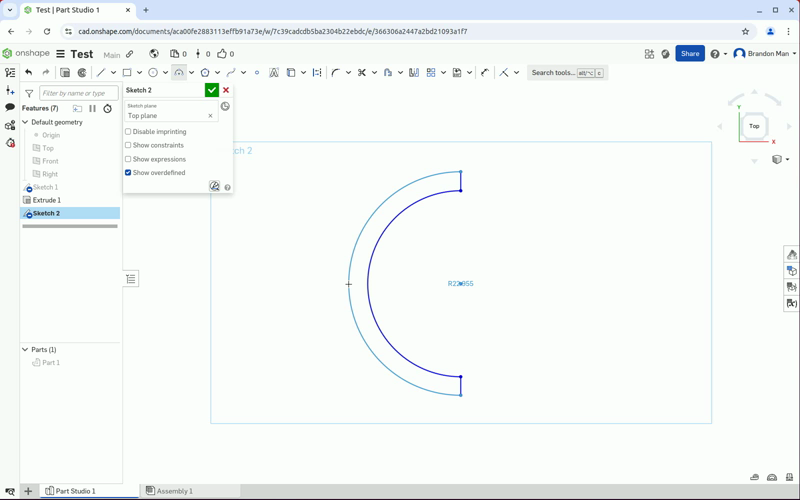
click(348, 283)
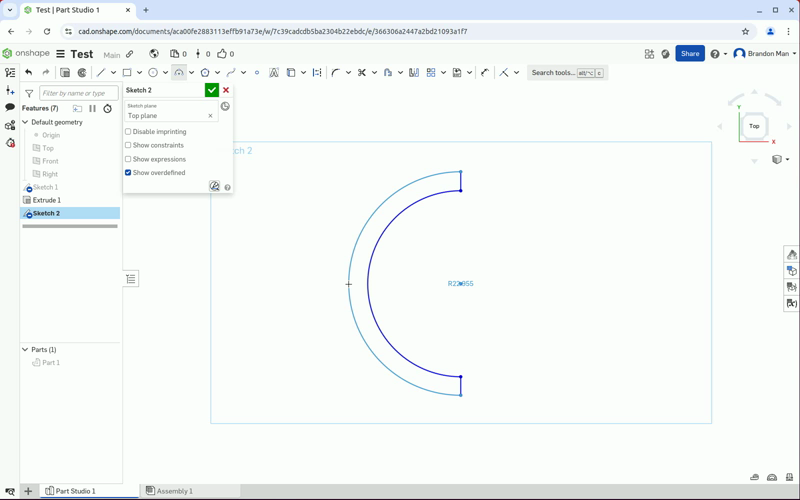
key_up(shift)
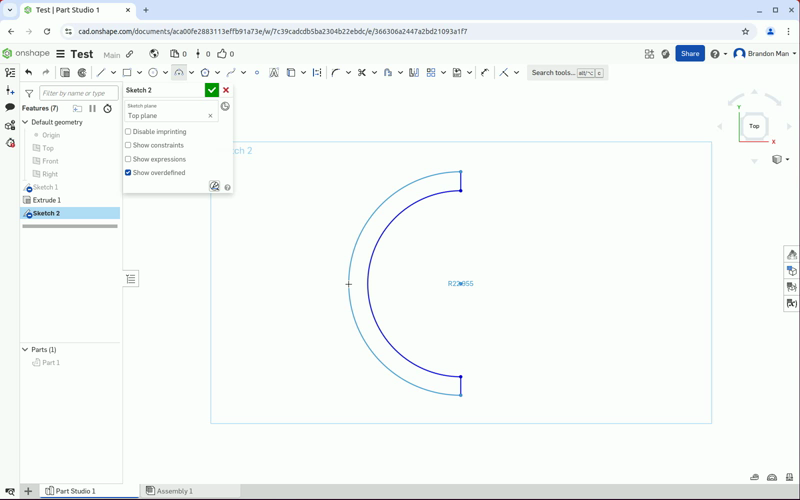
key(esc)
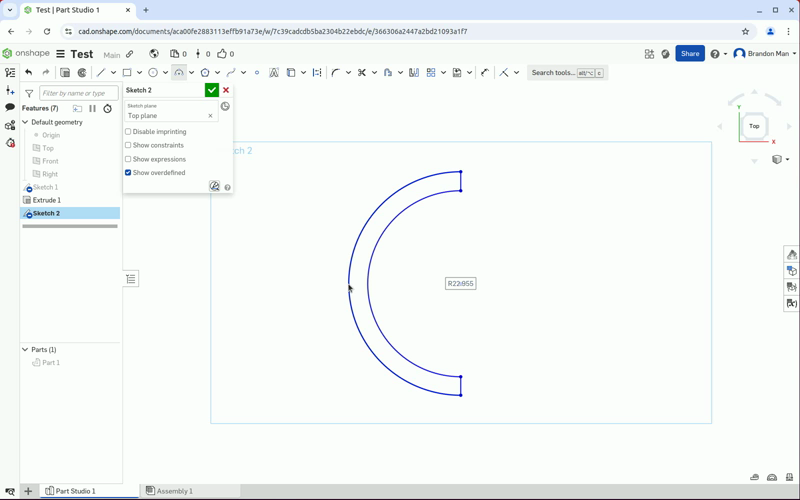
mouse_move(400, 295)
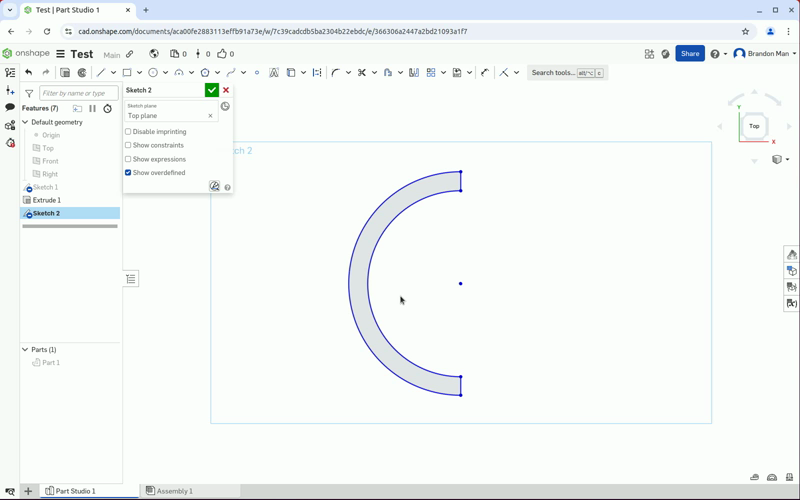
scroll(6)
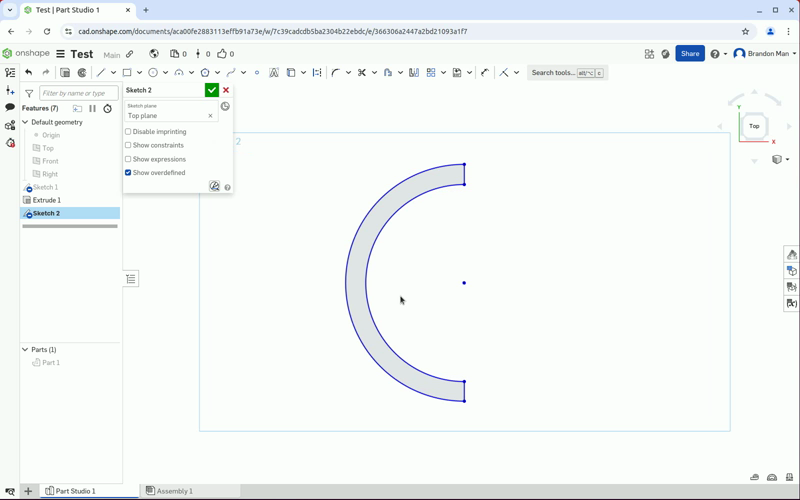
scroll(6)
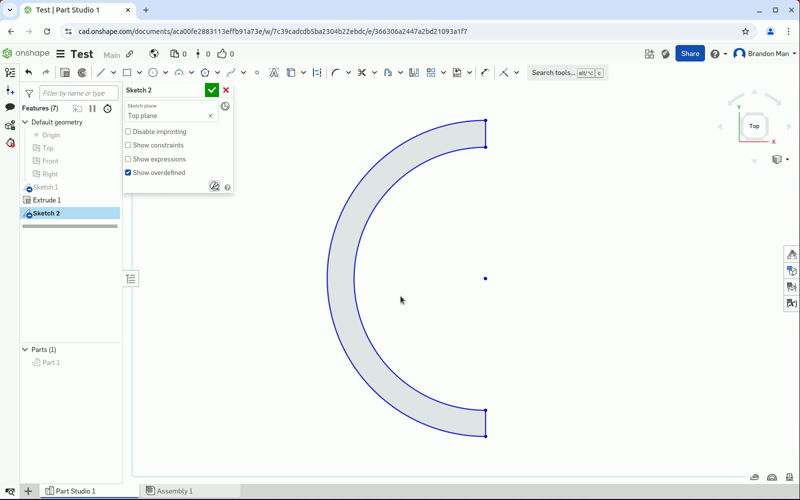
scroll(6)
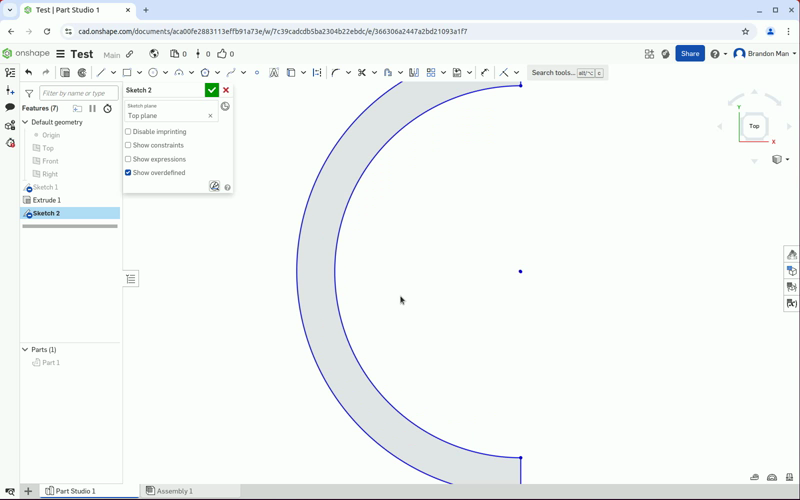
scroll(6)
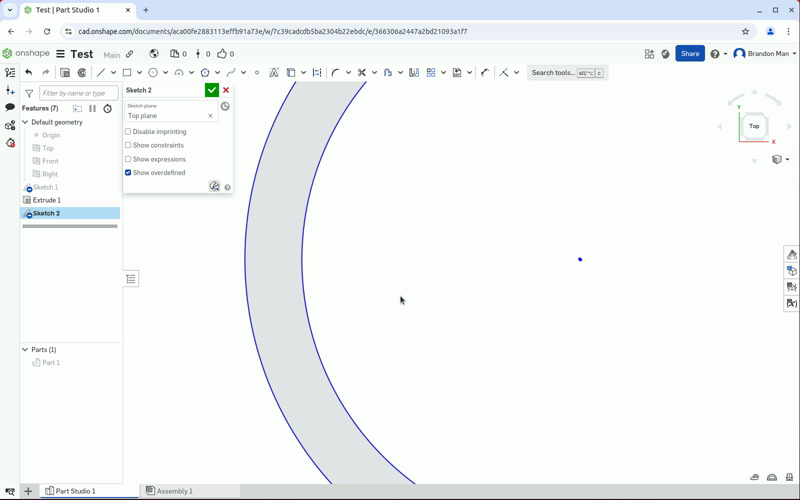
scroll(6)
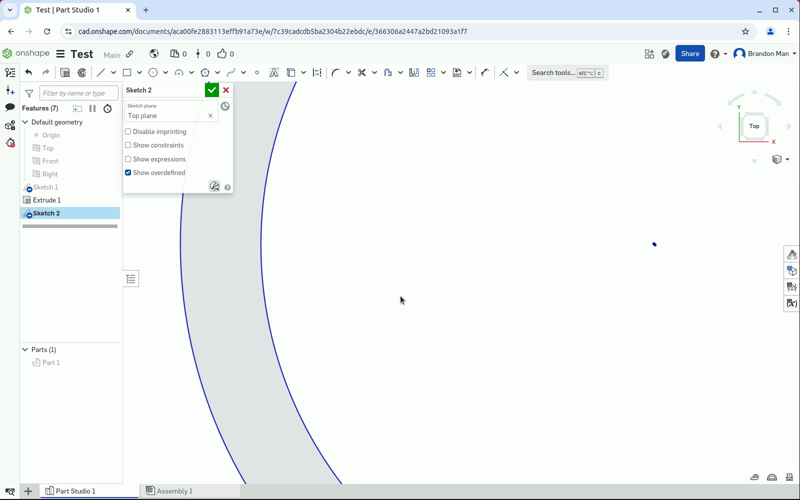
scroll(6)
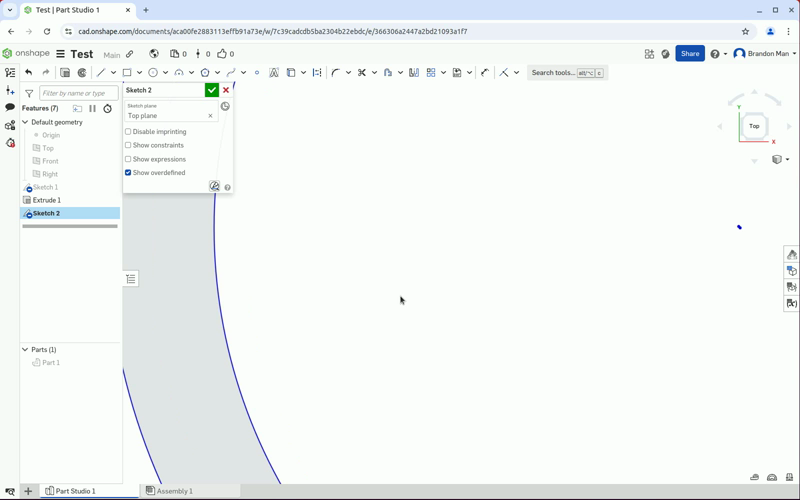
scroll(6)
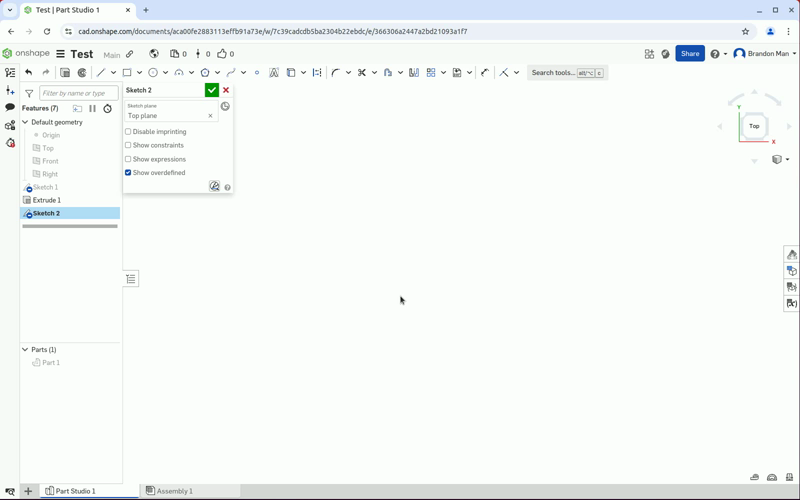
click(400, 295)
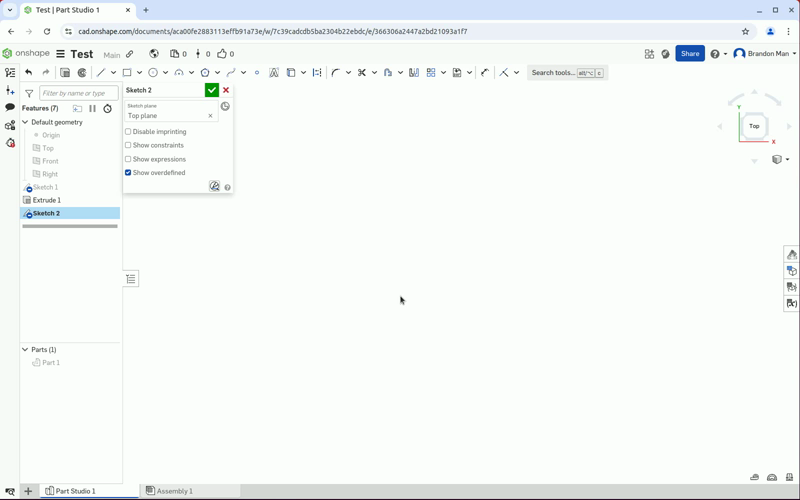
scroll(-6)
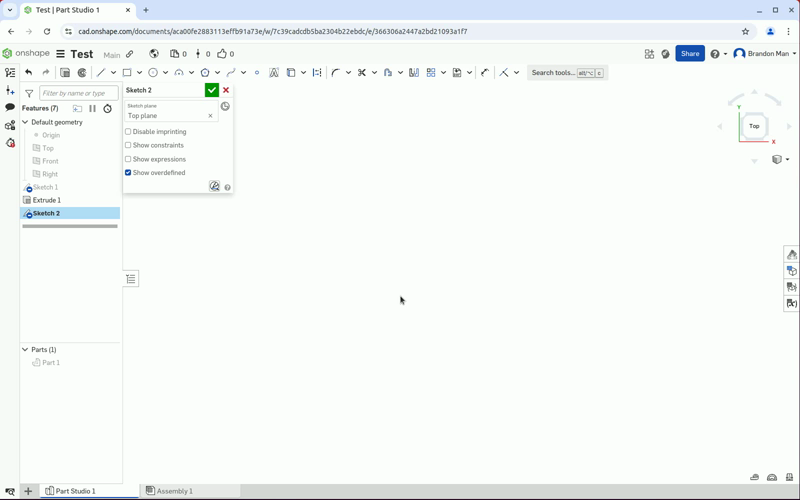
scroll(-6)
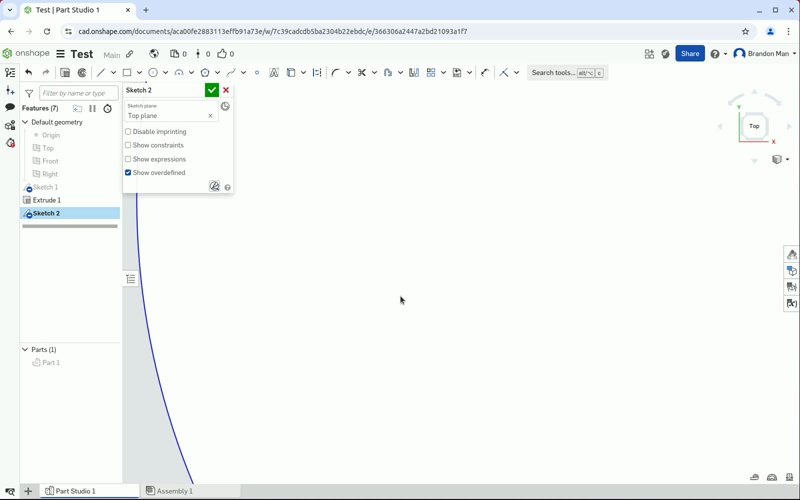
scroll(-6)
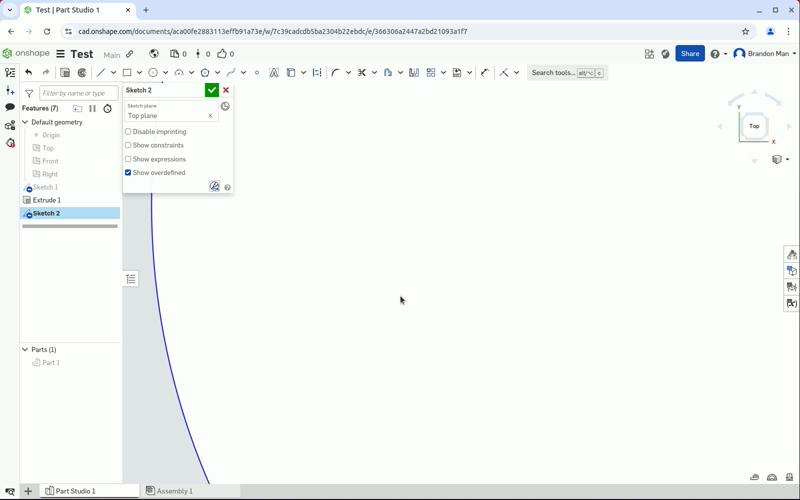
scroll(-6)
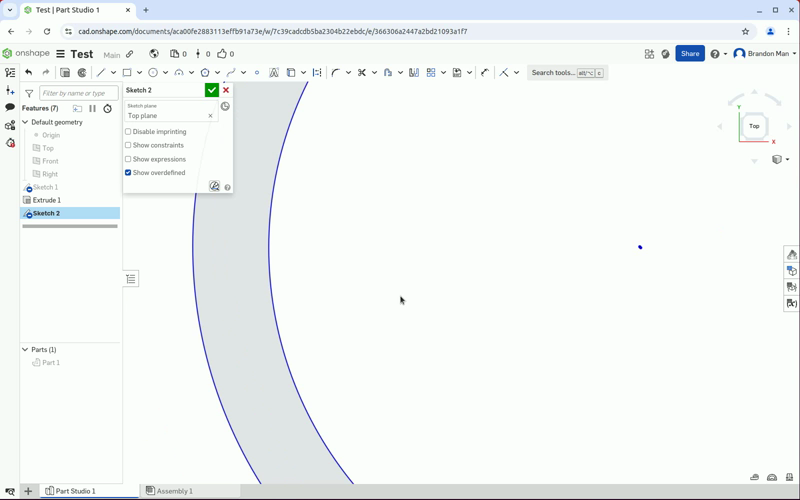
scroll(-6)
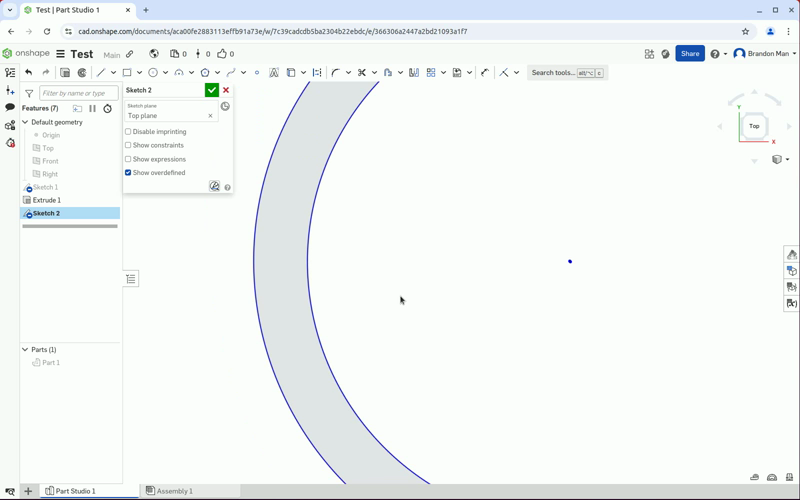
scroll(-6)
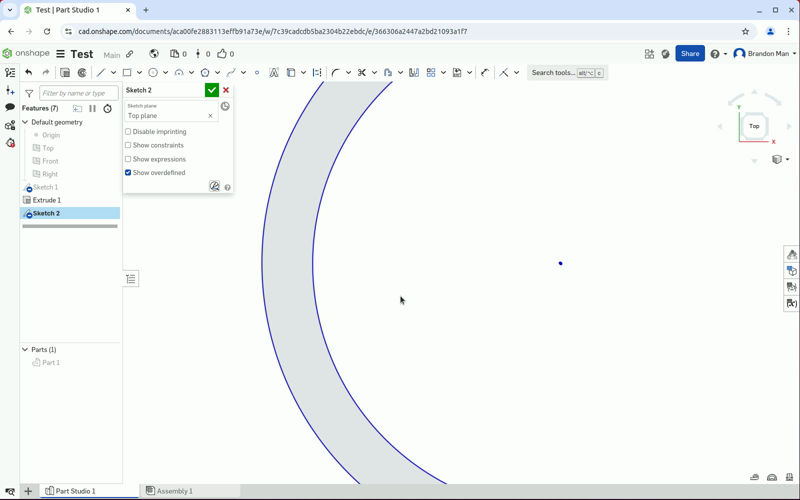
scroll(-6)
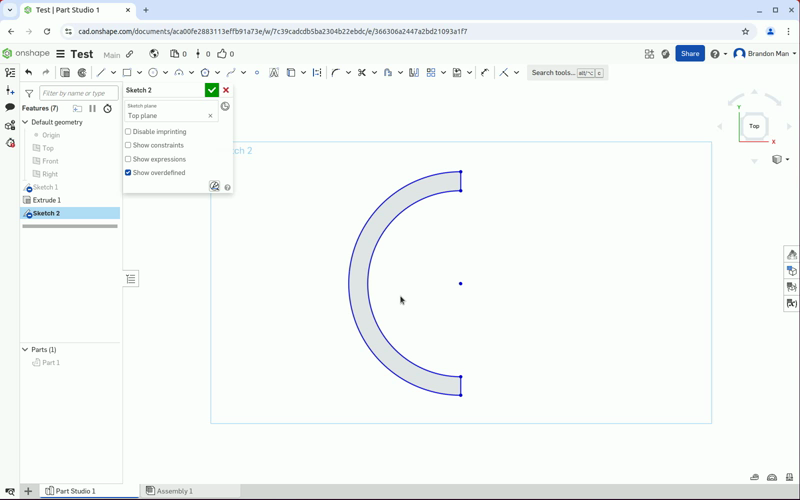
mouse_move(73, 352)
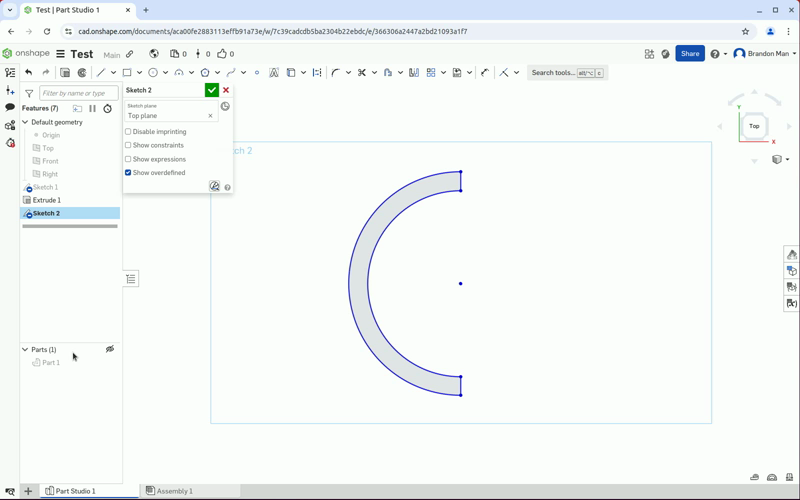
key(shift+y)
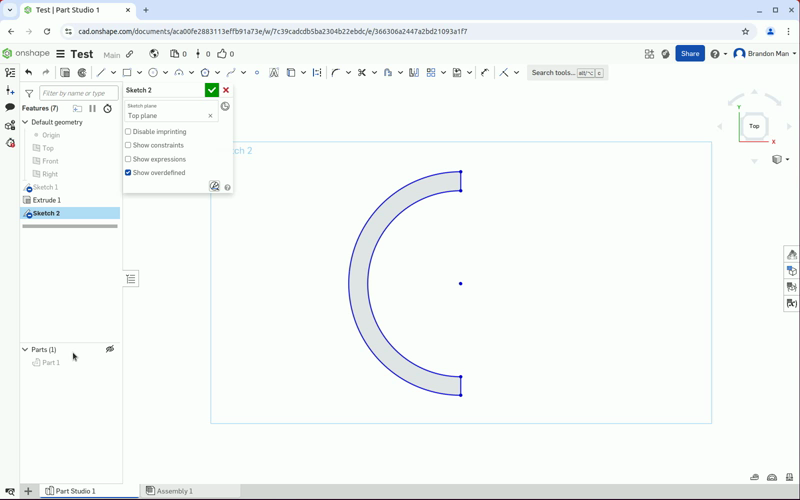
key(shift+e)
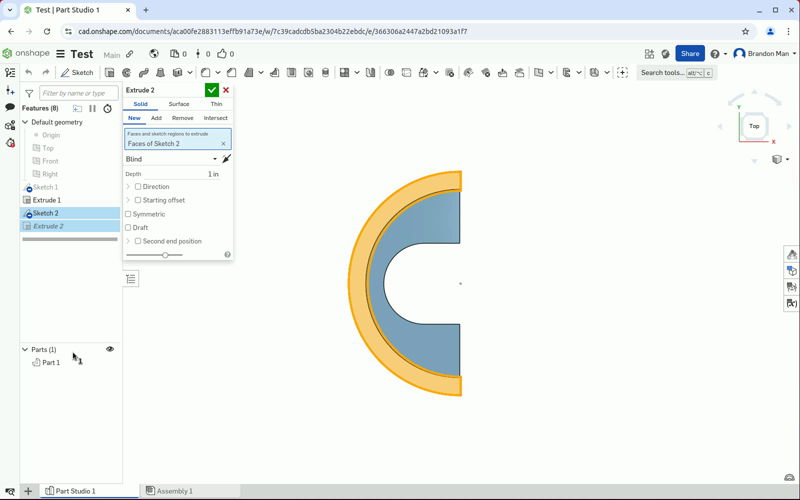
mouse_move(143, 106)
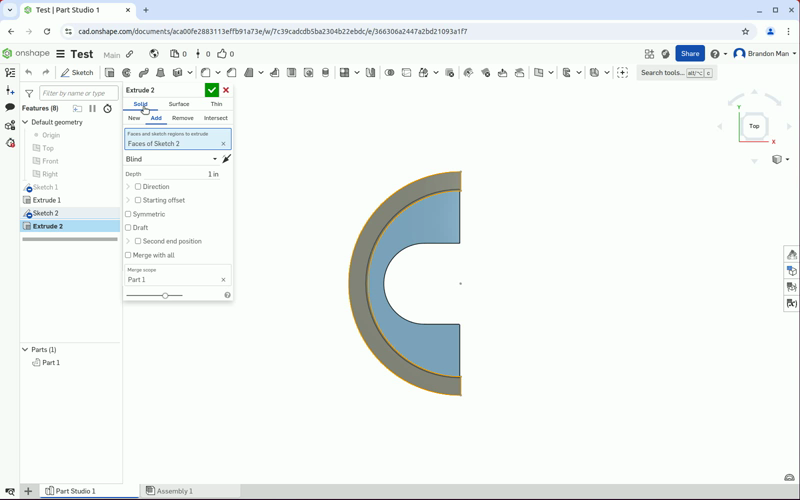
click(143, 106)
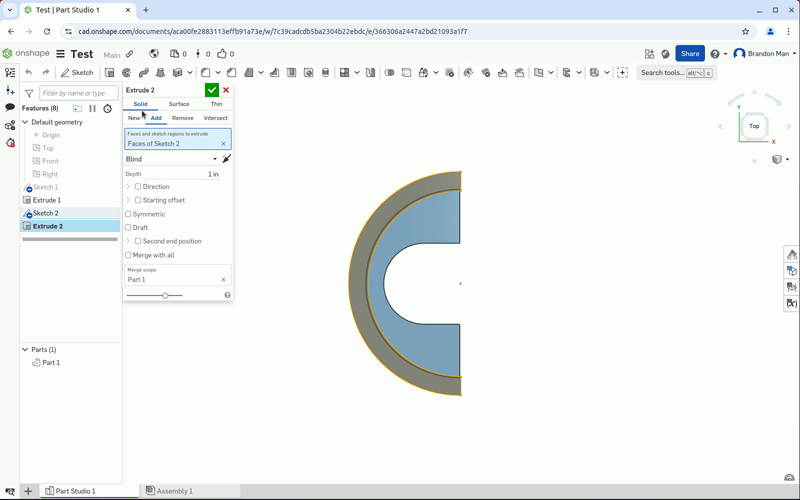
mouse_move(137, 120)
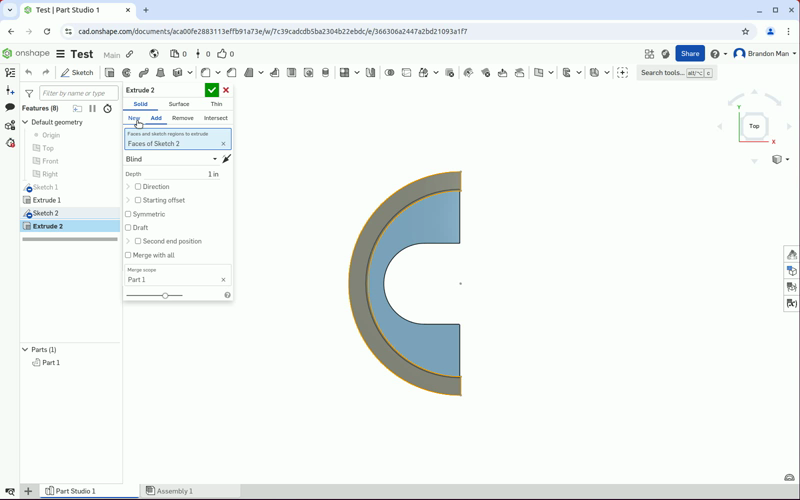
click(137, 120)
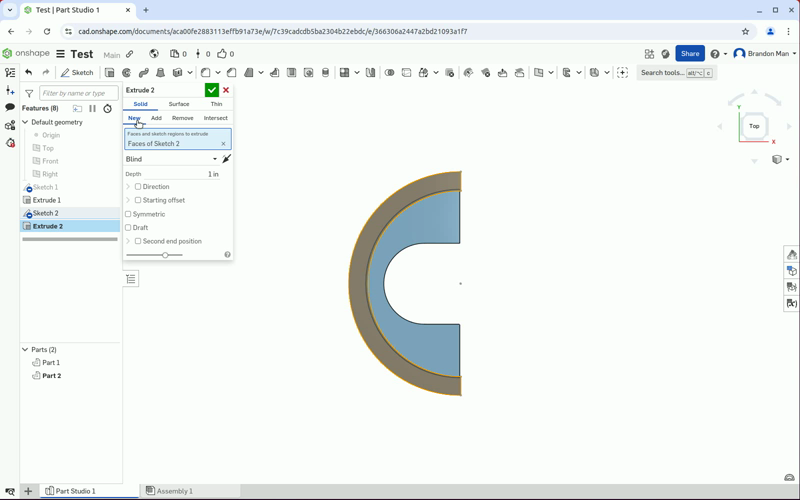
key(tab, 4)
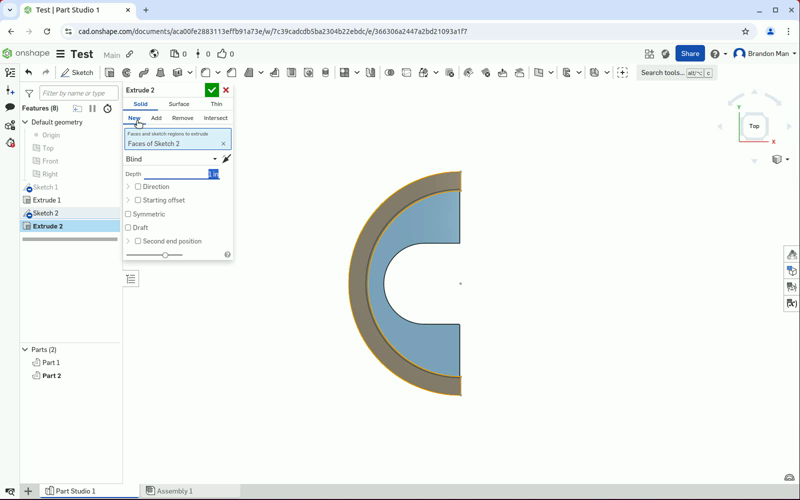
text(8.425)
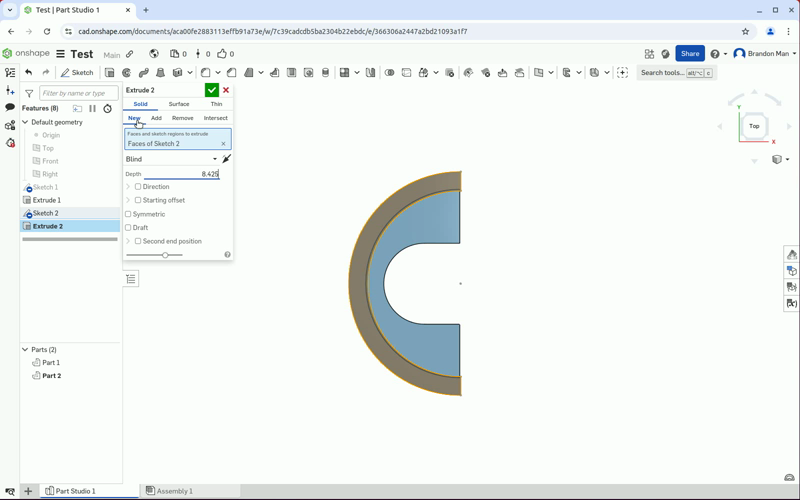
key(enter)
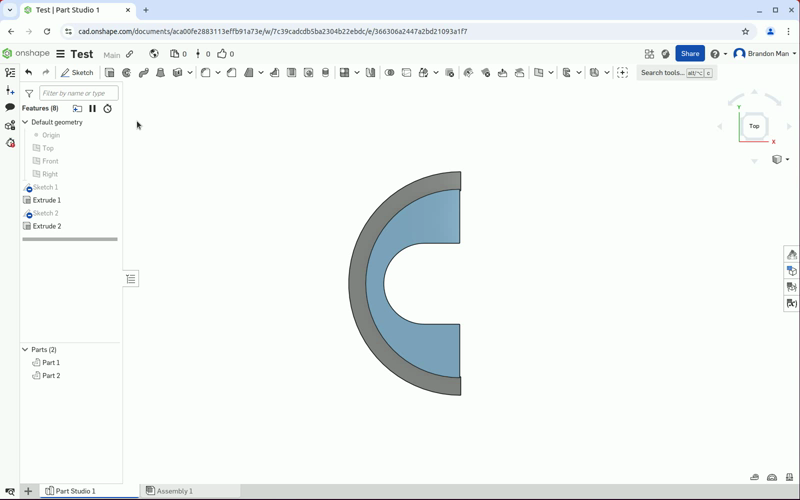
key(shift+h)
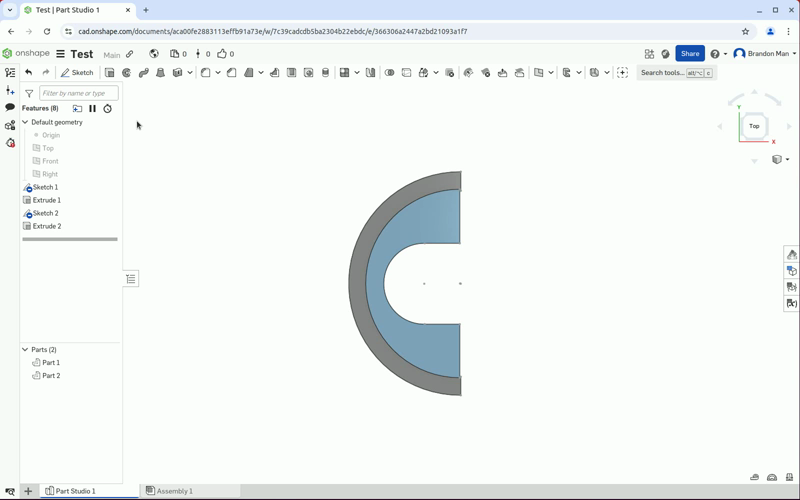
key(shift+h)
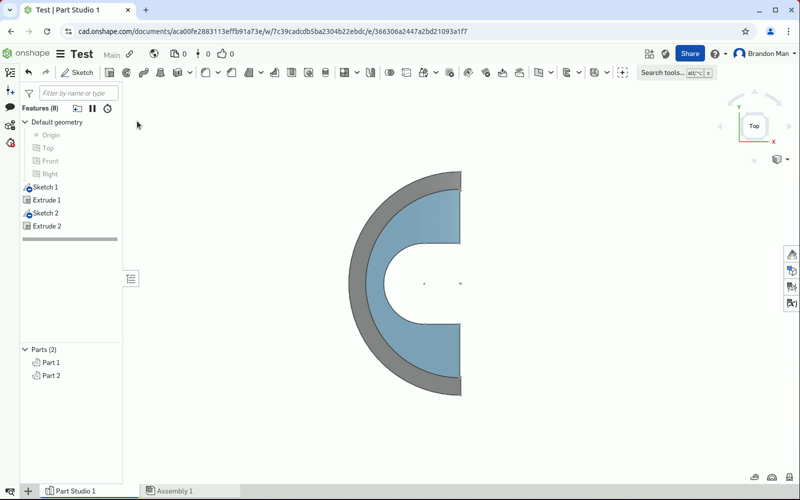
key(shift+7)
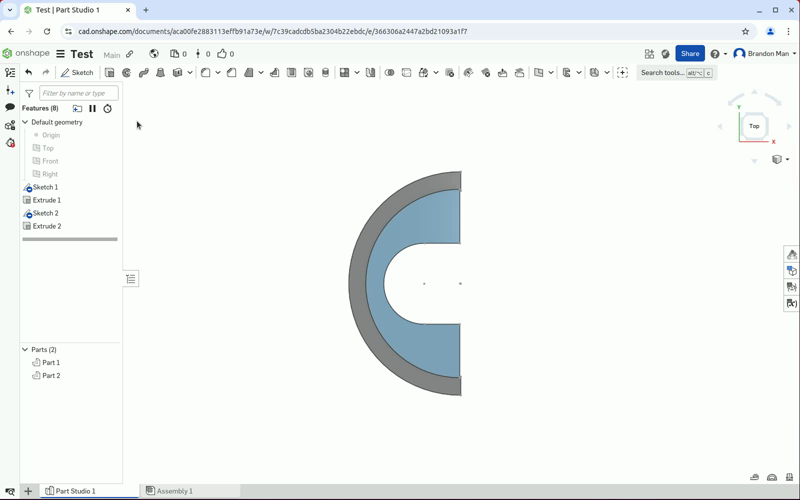
key(up, 3)
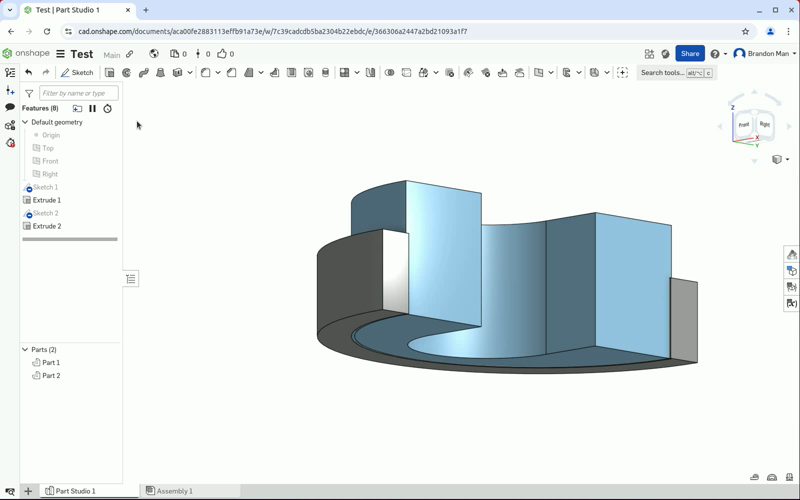
key(left, 3)
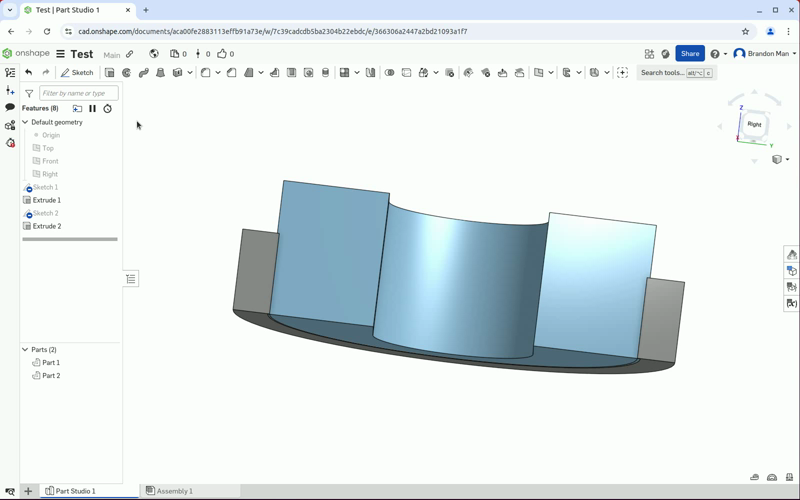
key(right, 3)
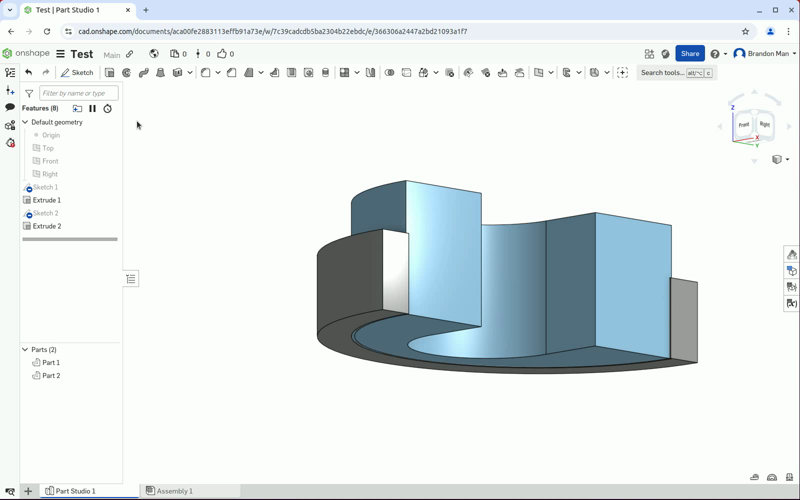
key(down, 3)
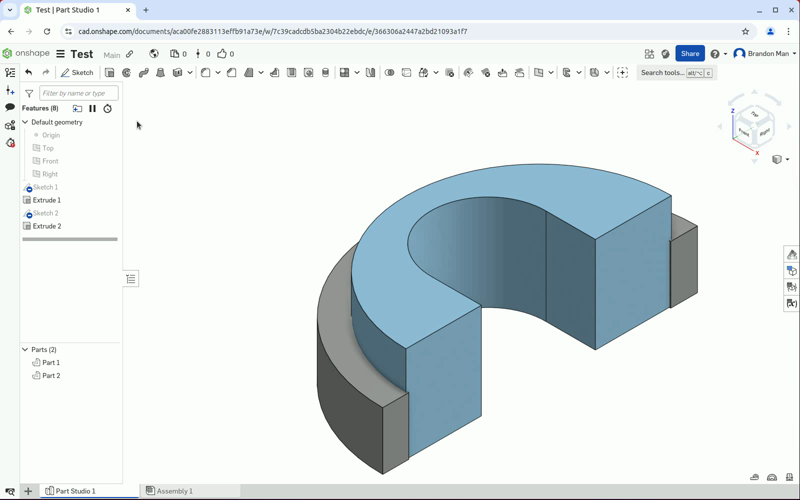
mouse_move(73, 189)
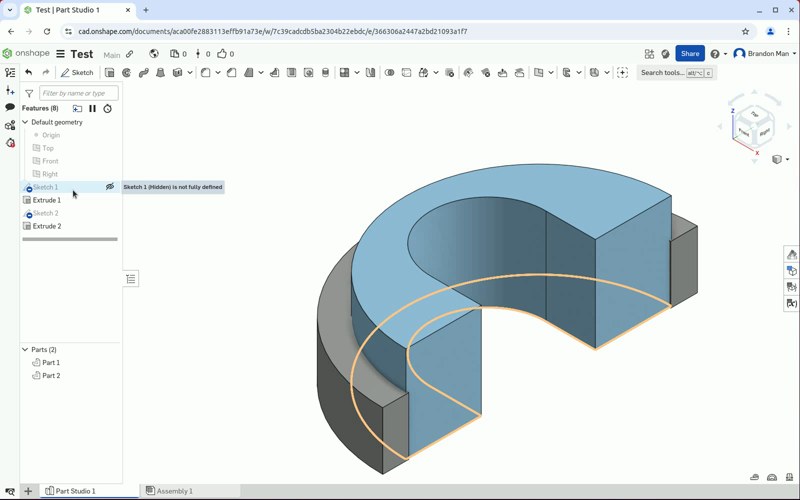
click(73, 189)